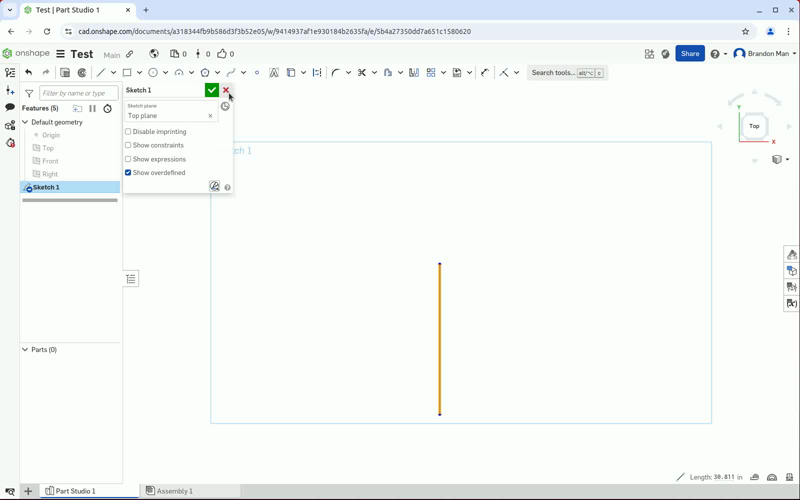
key(shift+h)
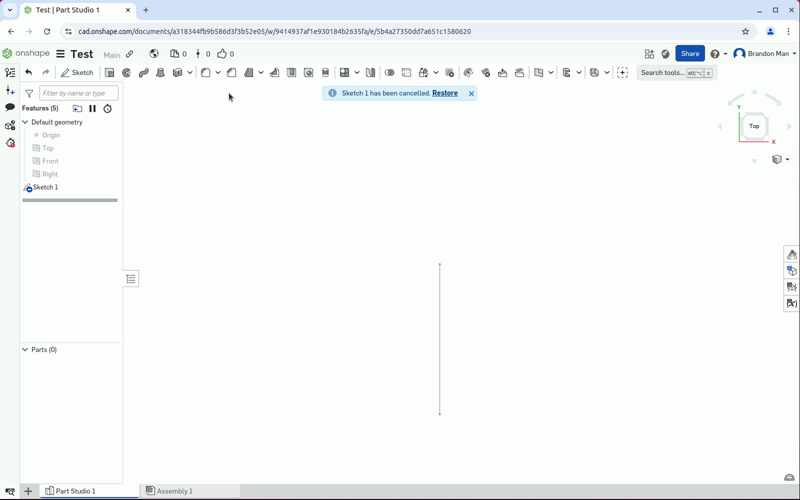
mouse_move(73, 352)
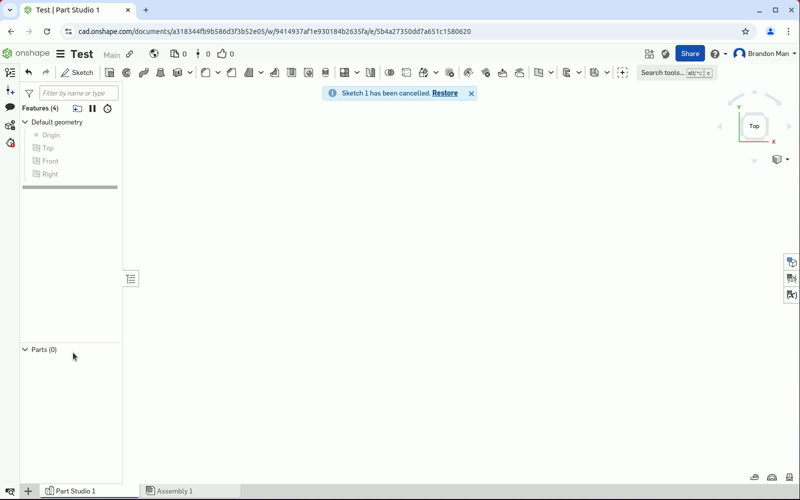
key(y)
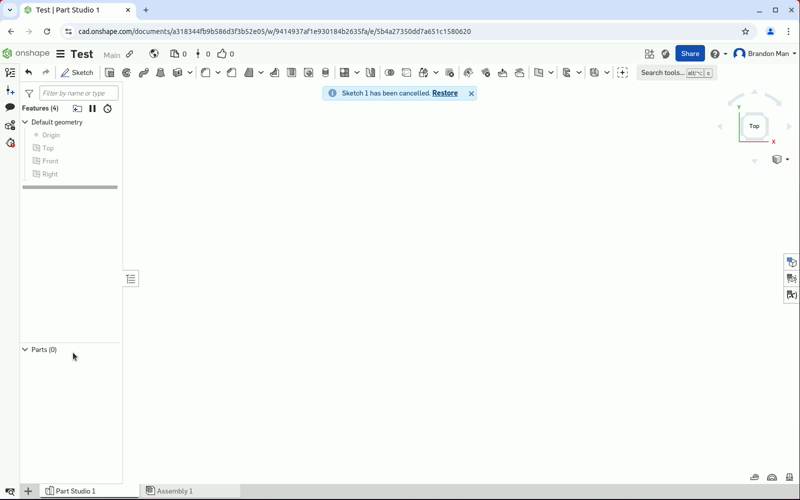
key(shift+p)
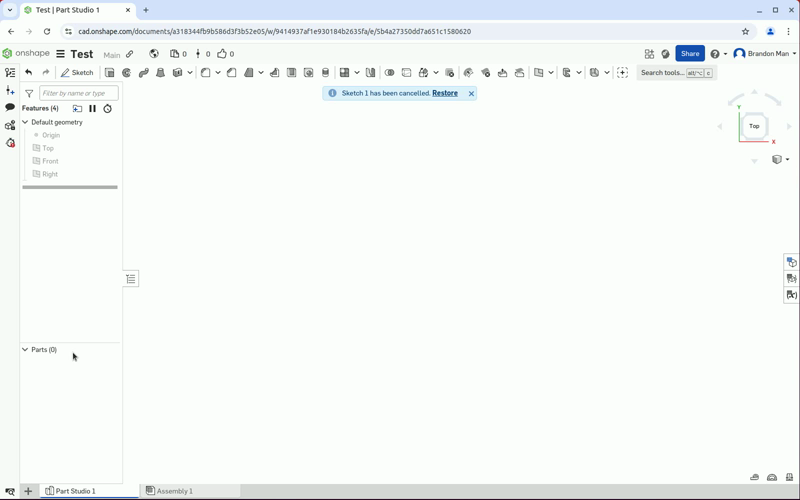
key(space)
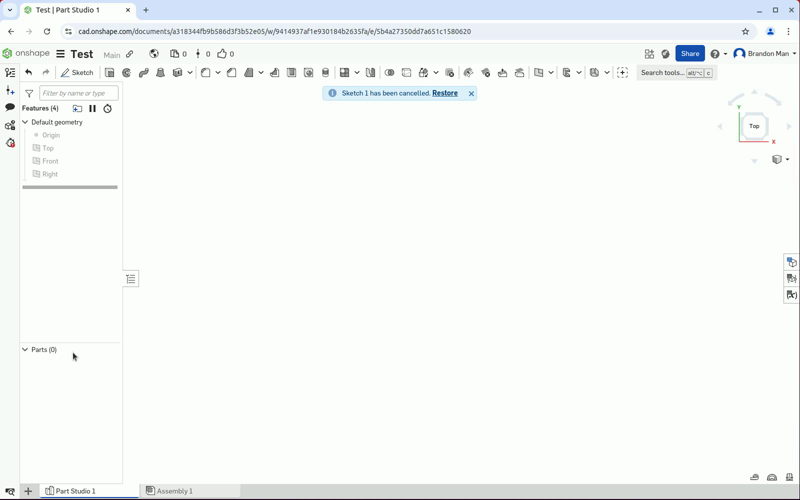
key_down(shift)
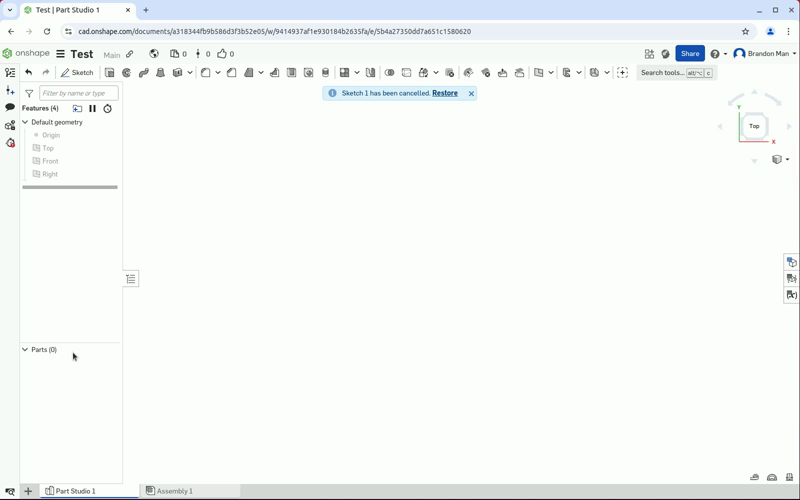
key(up)
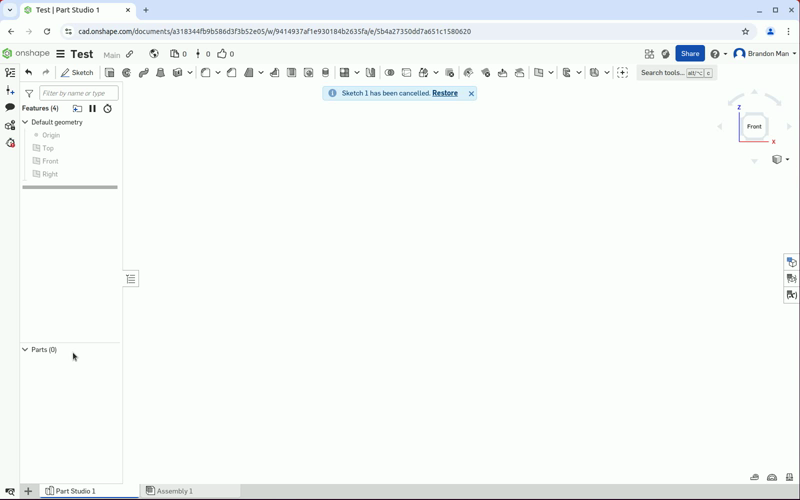
key_up(shift)
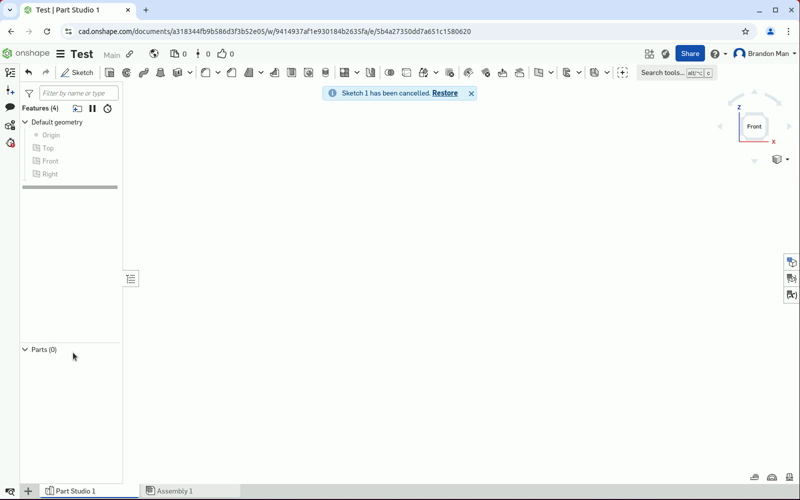
mouse_move(73, 352)
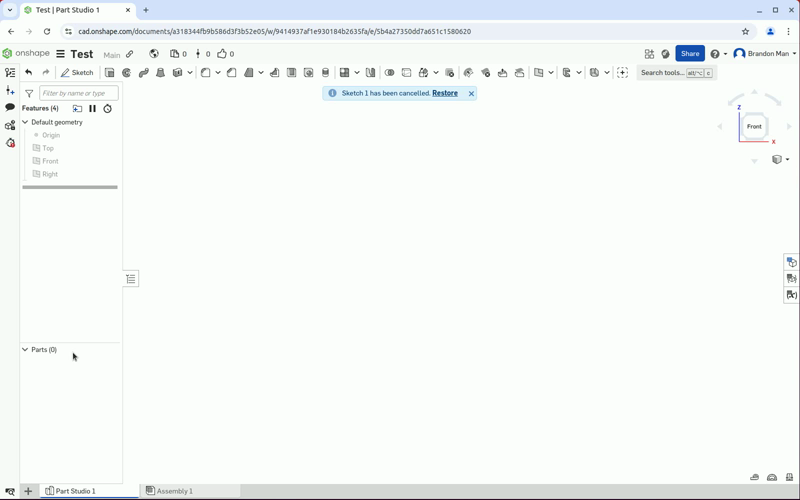
key(shift+y)
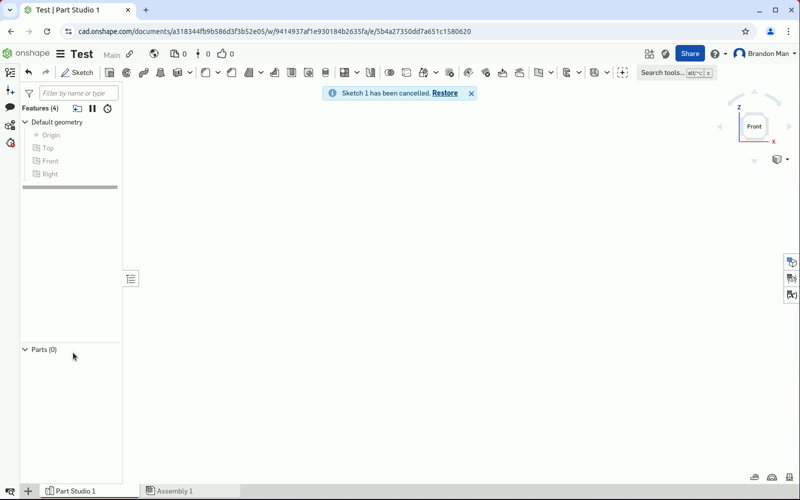
key(shift+s)
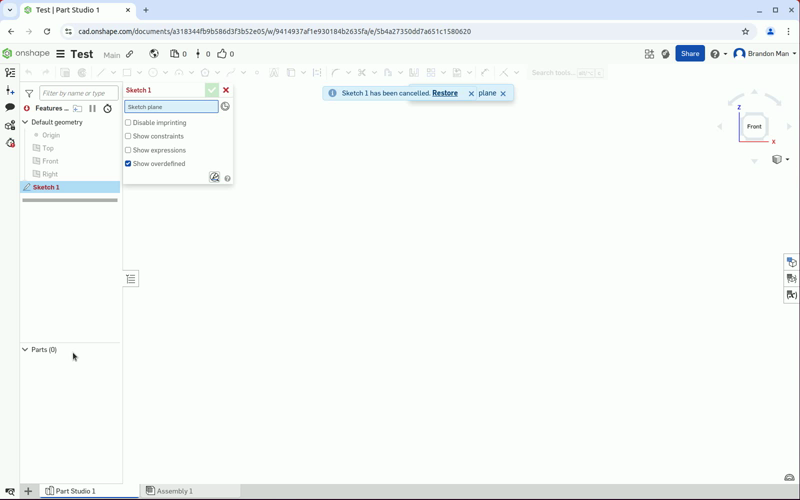
mouse_move(73, 163)
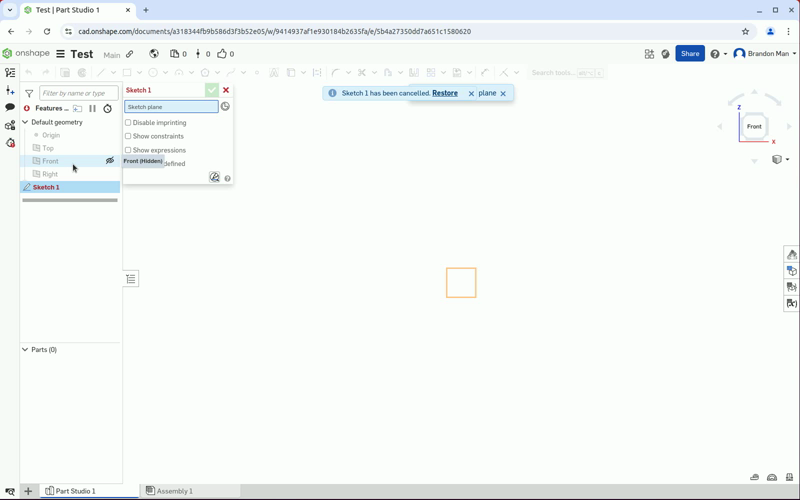
click(73, 163)
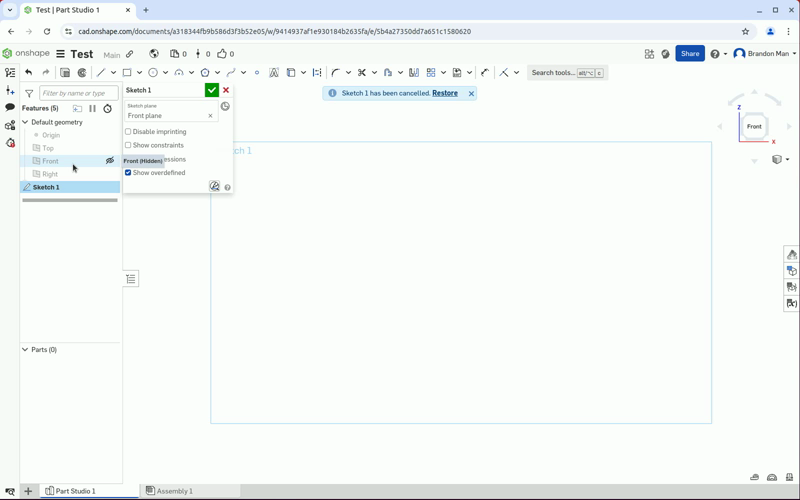
mouse_move(73, 352)
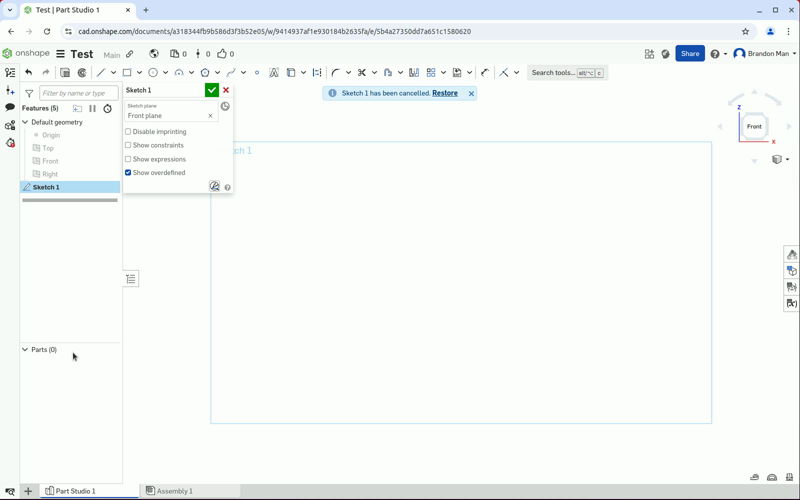
key(y)
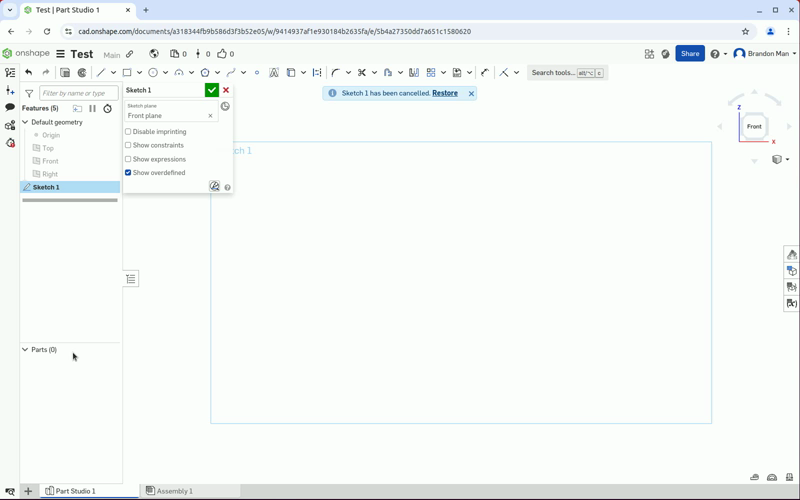
key(c)
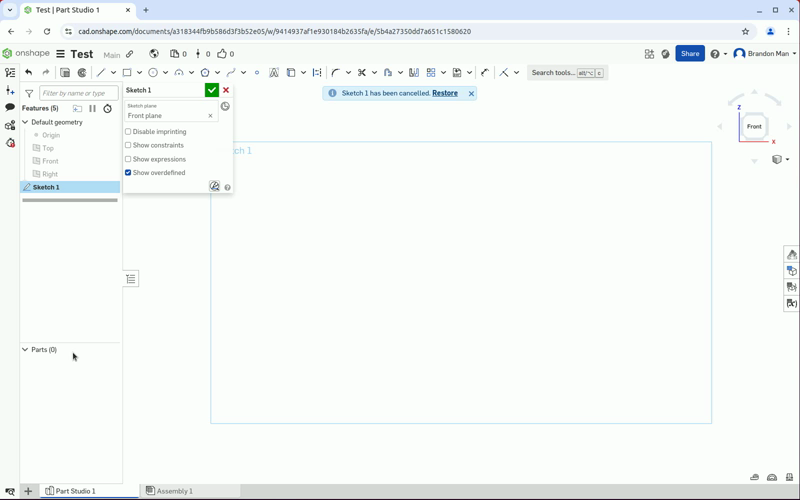
key_down(shift)
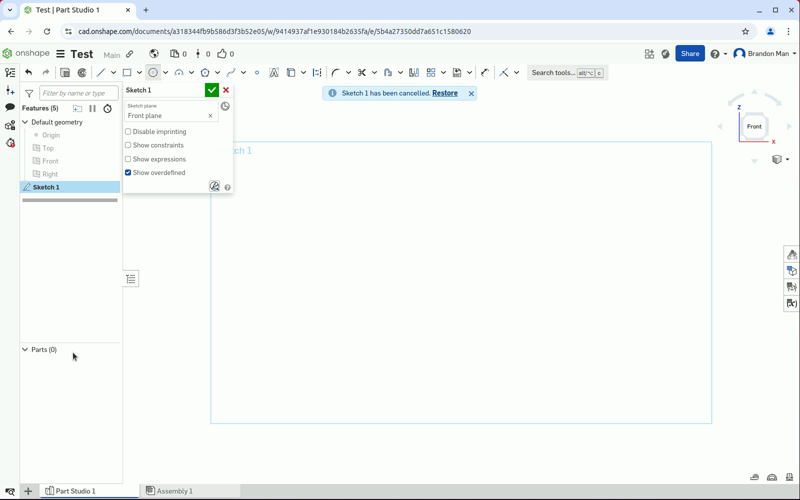
mouse_move(461, 282)
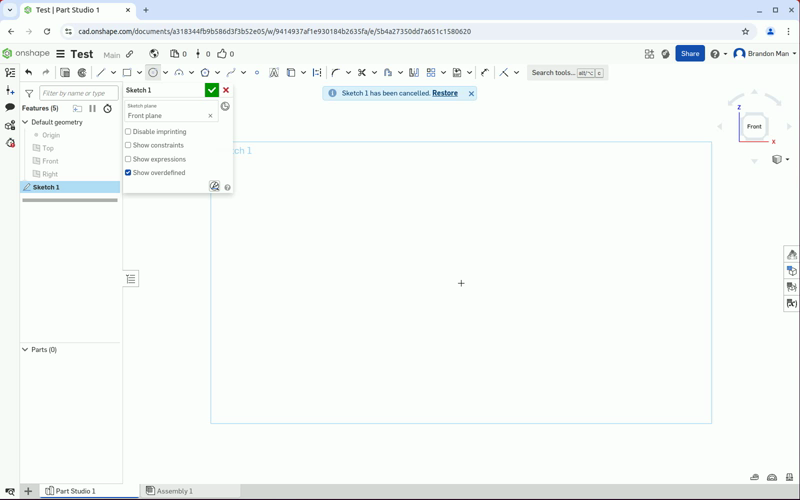
click(461, 282)
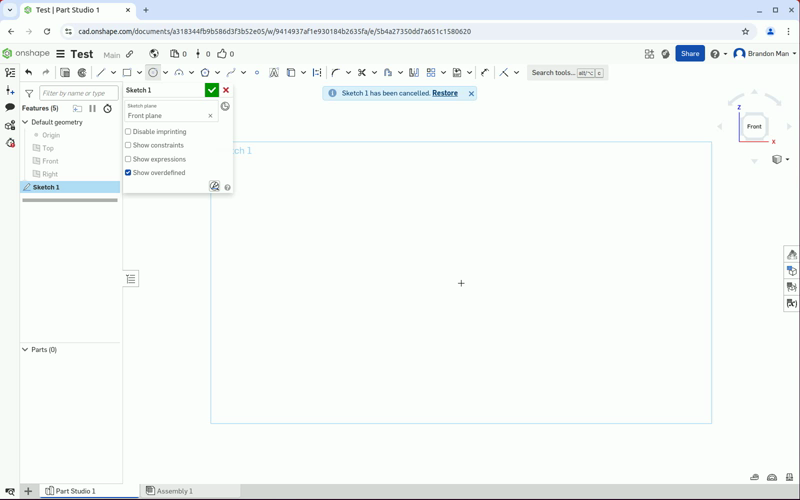
key_up(shift)
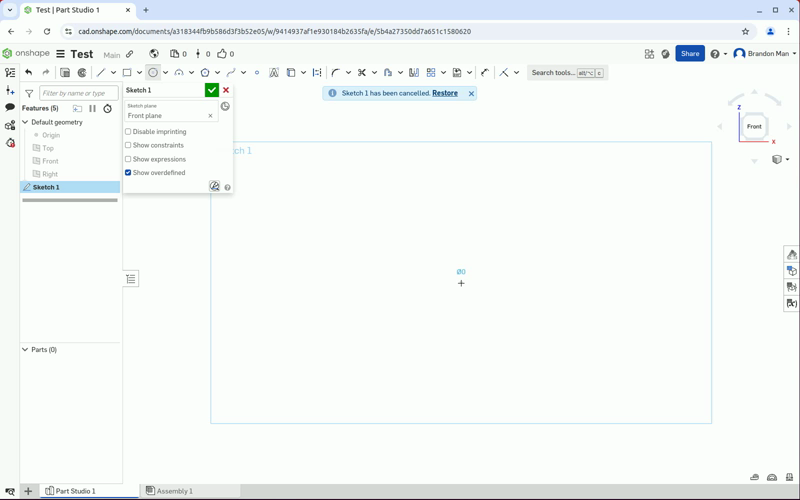
mouse_move(574, 282)
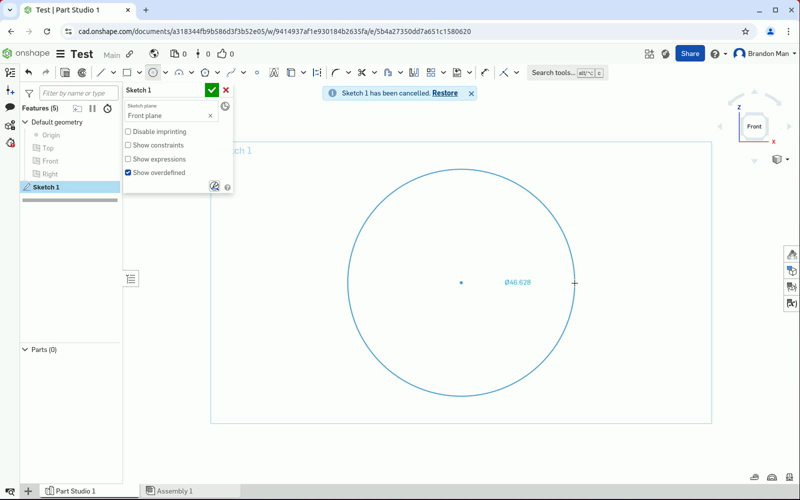
click(574, 282)
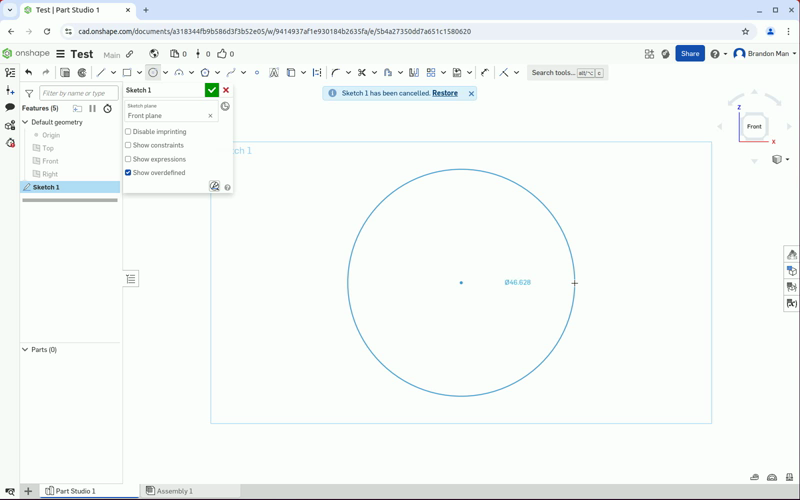
key(esc)
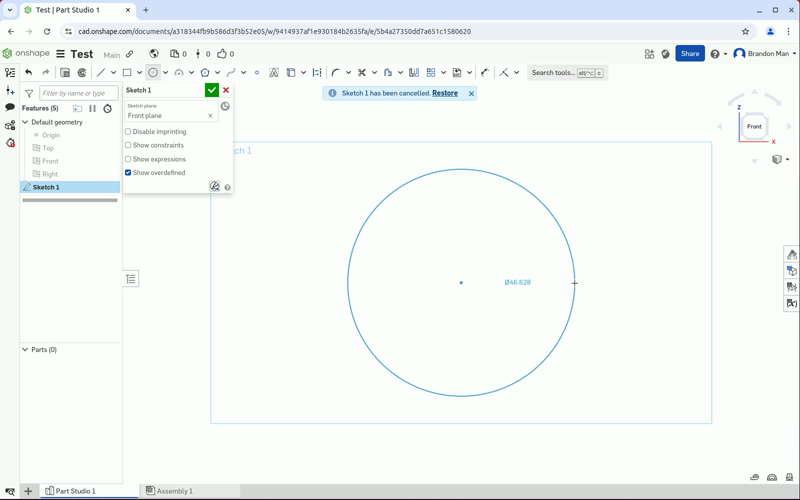
key(c)
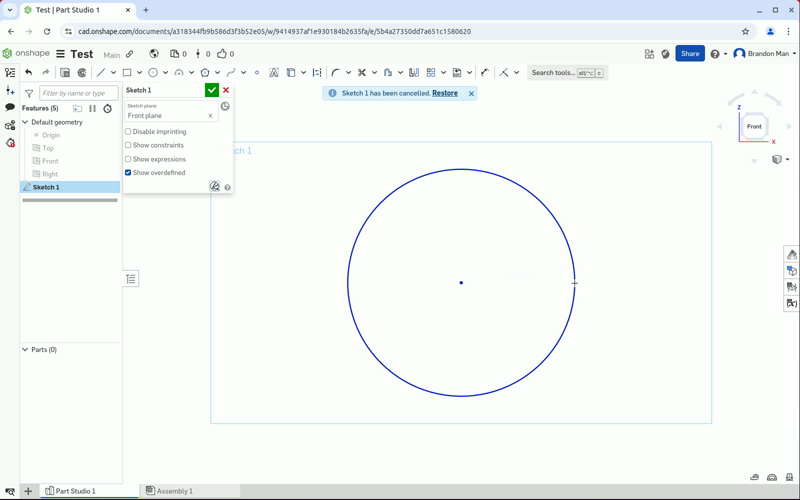
key_down(shift)
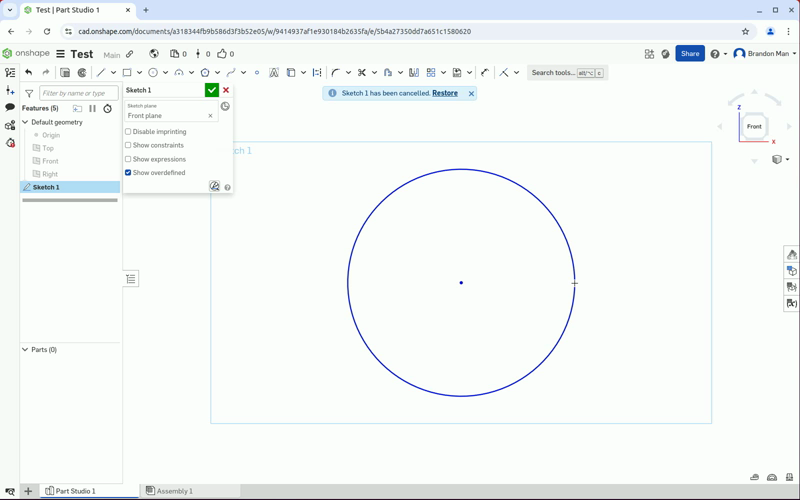
mouse_move(461, 282)
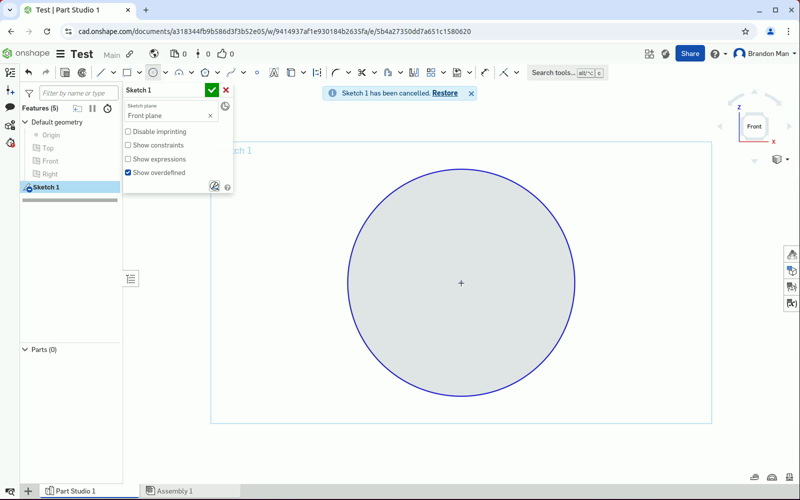
click(461, 282)
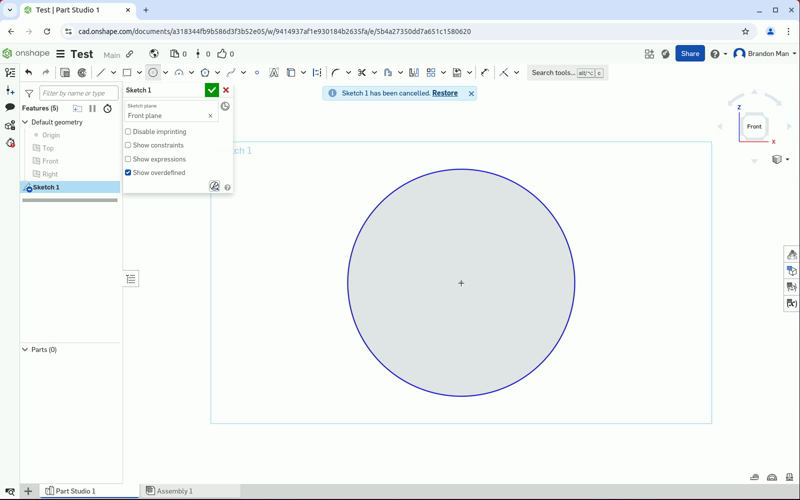
key_up(shift)
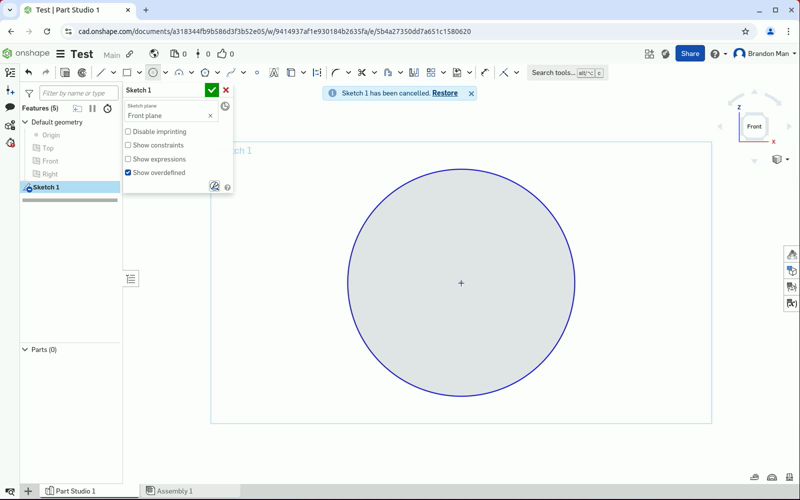
mouse_move(525, 282)
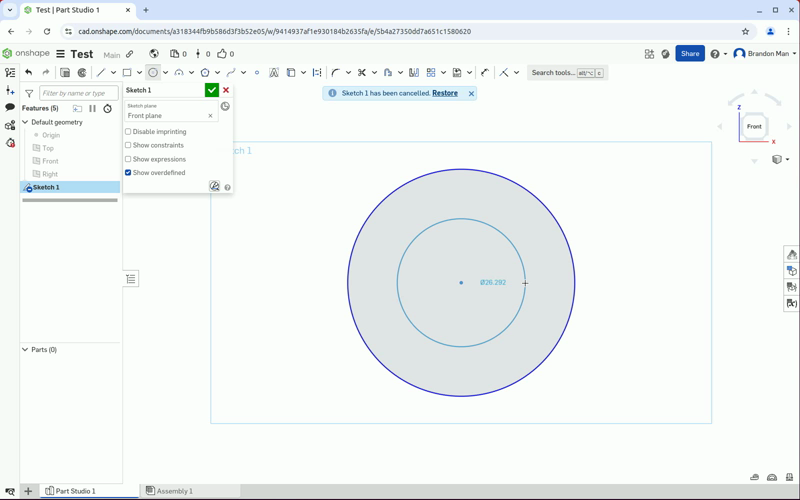
click(525, 282)
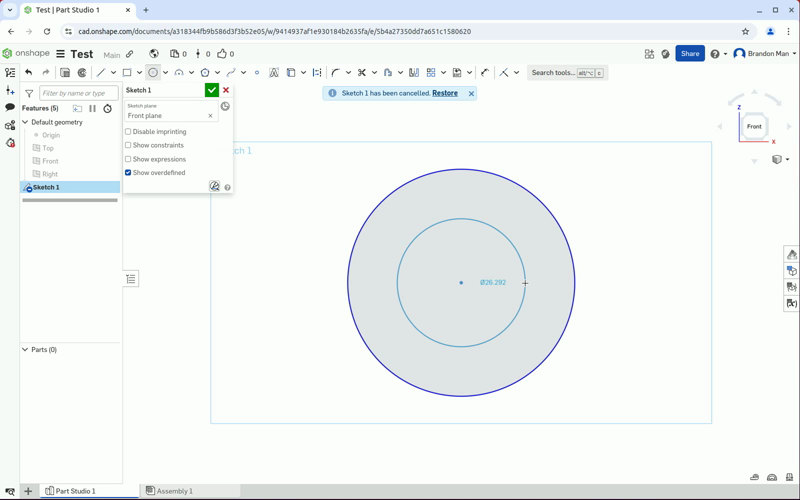
key(esc)
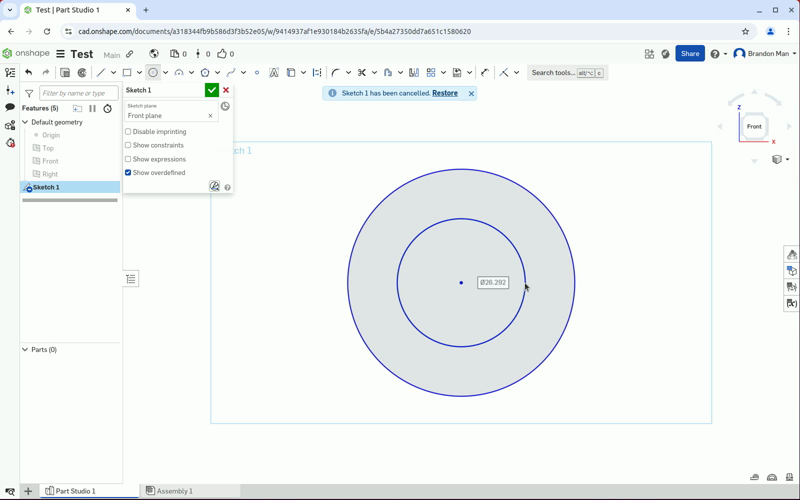
mouse_move(378, 322)
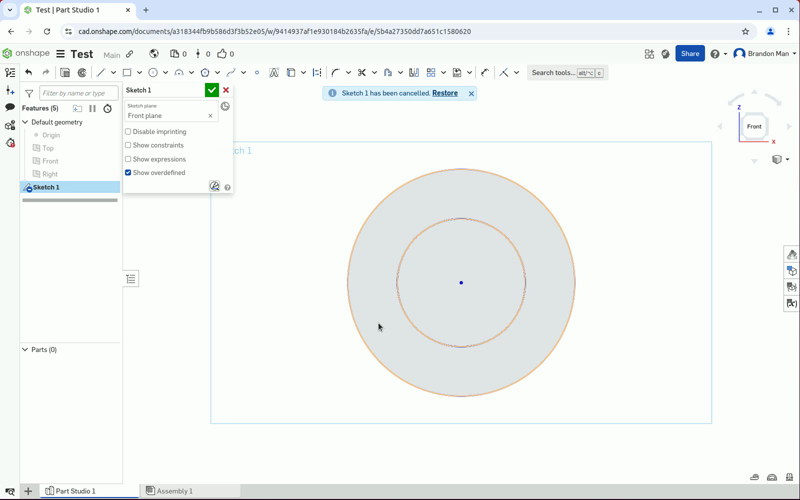
click(378, 322)
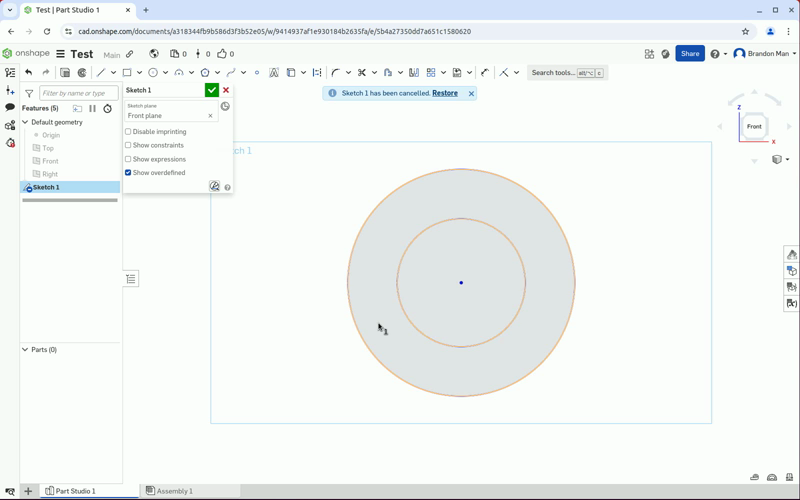
mouse_move(73, 352)
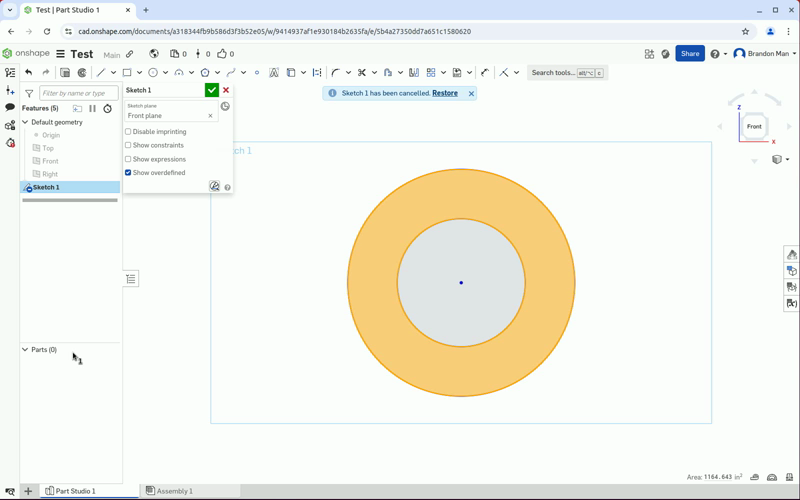
key(shift+y)
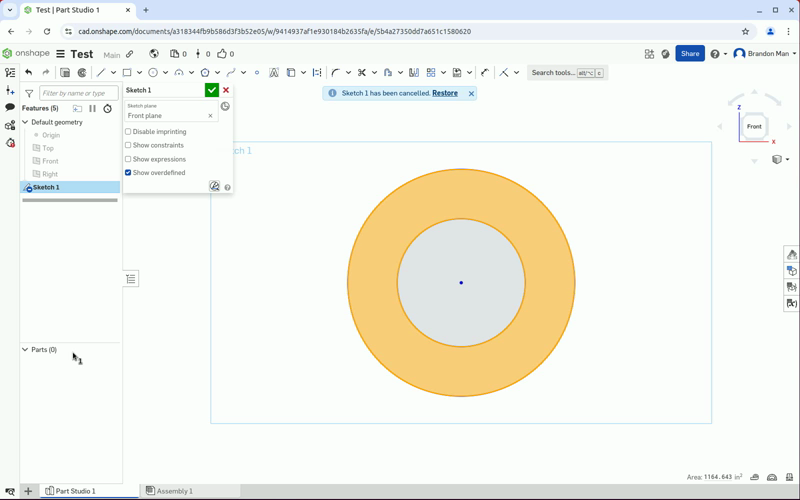
key(shift+e)
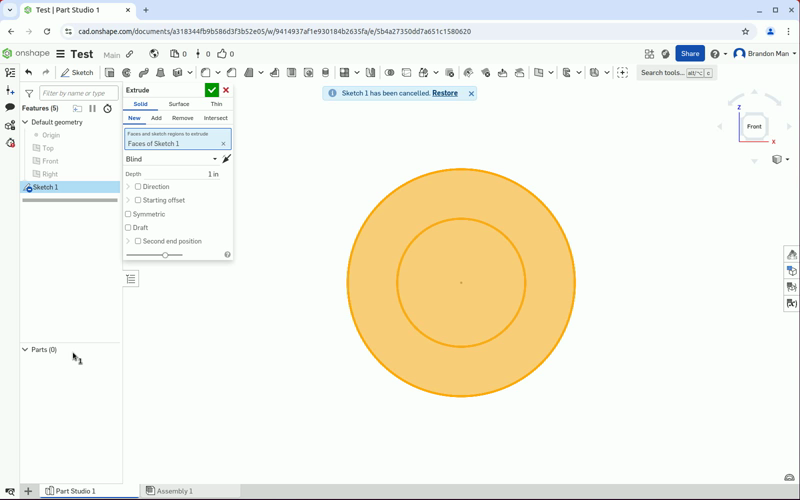
mouse_move(143, 106)
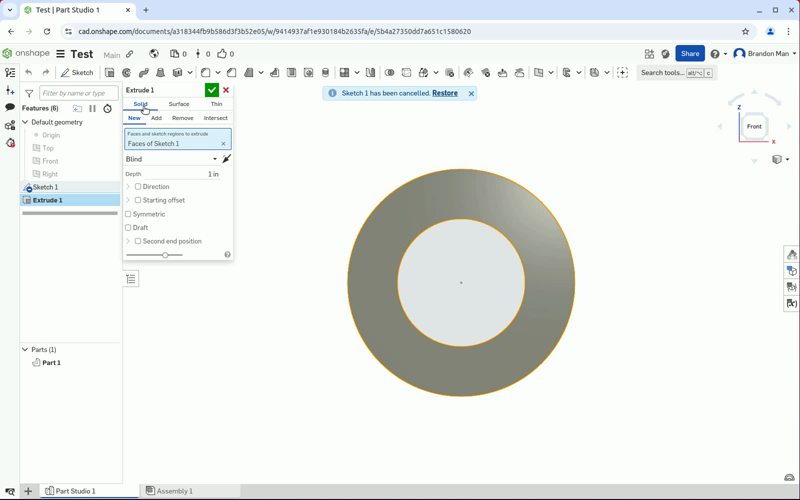
click(143, 106)
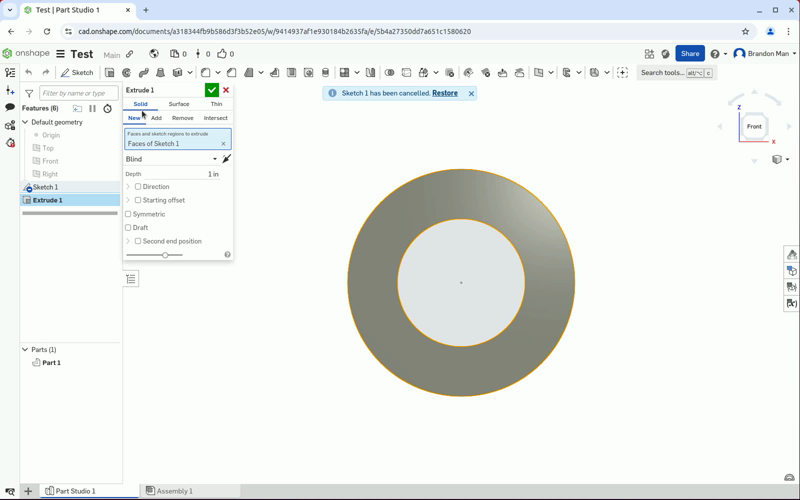
mouse_move(137, 120)
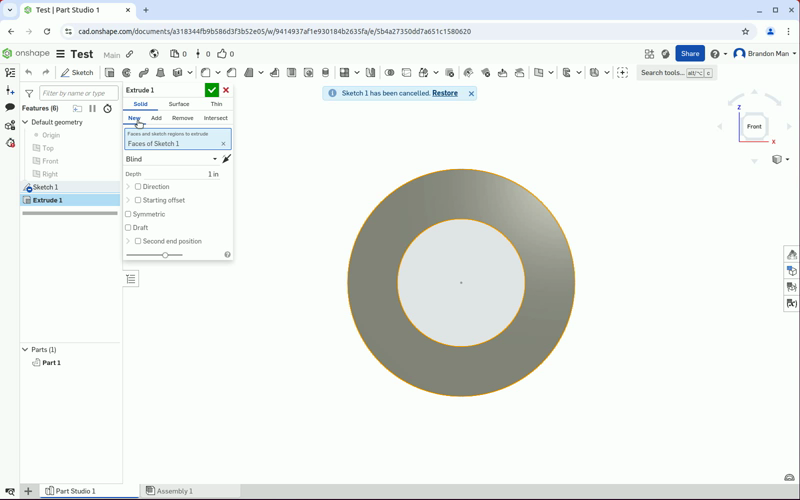
click(137, 120)
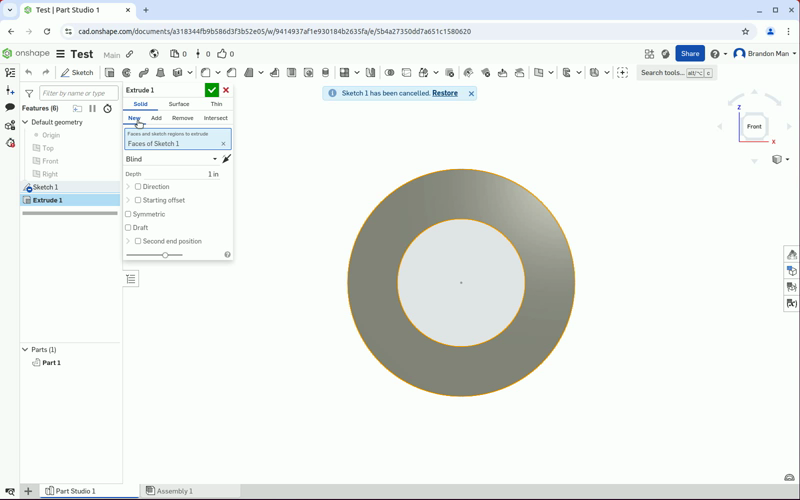
key(tab, 4)
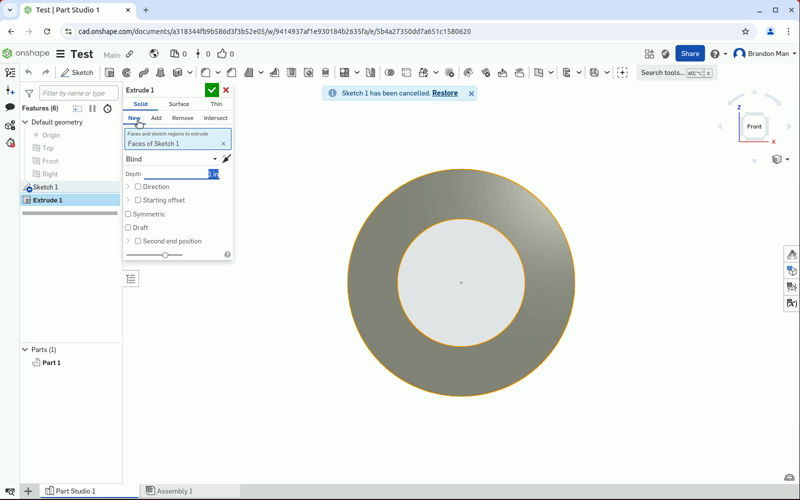
text(13.239)
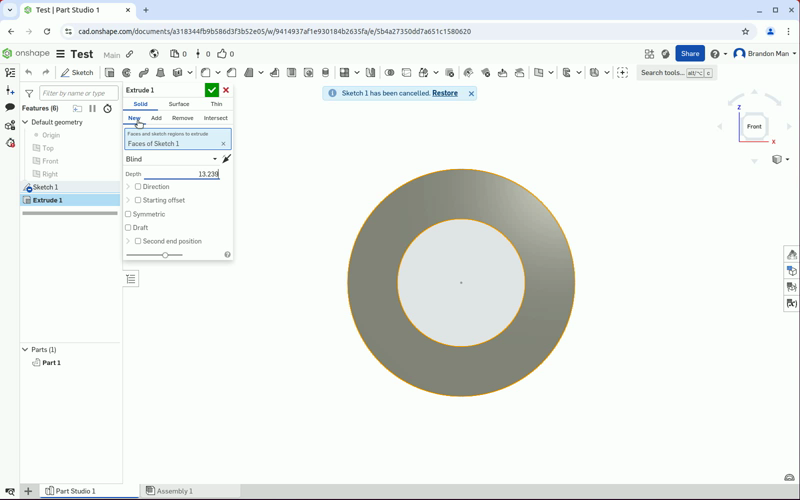
key(enter)
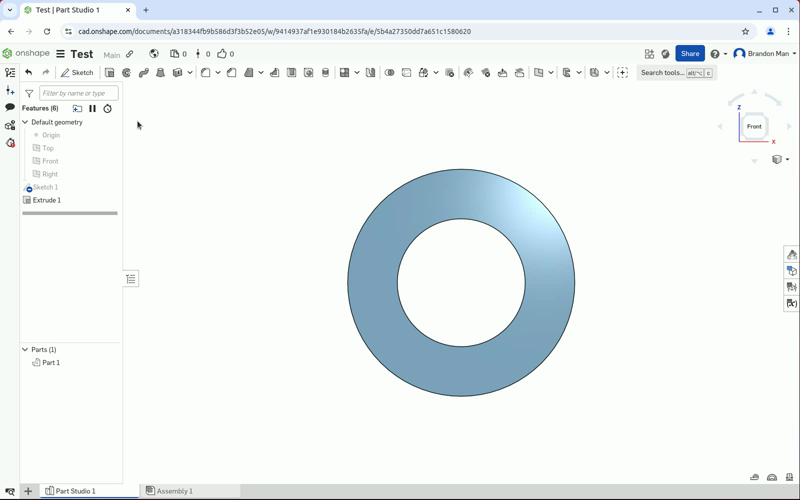
key(shift+h)
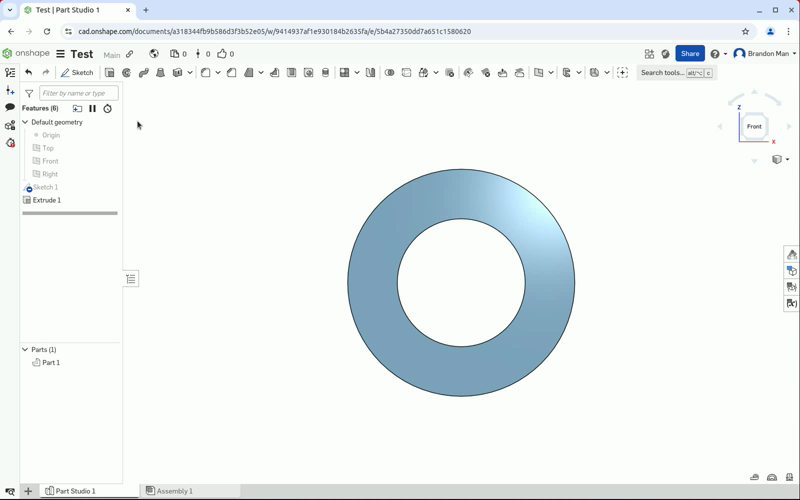
key(shift+h)
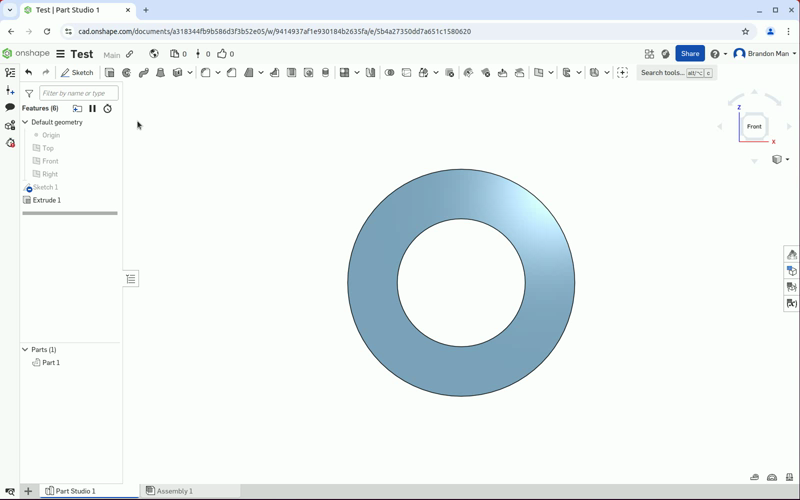
mouse_move(73, 189)
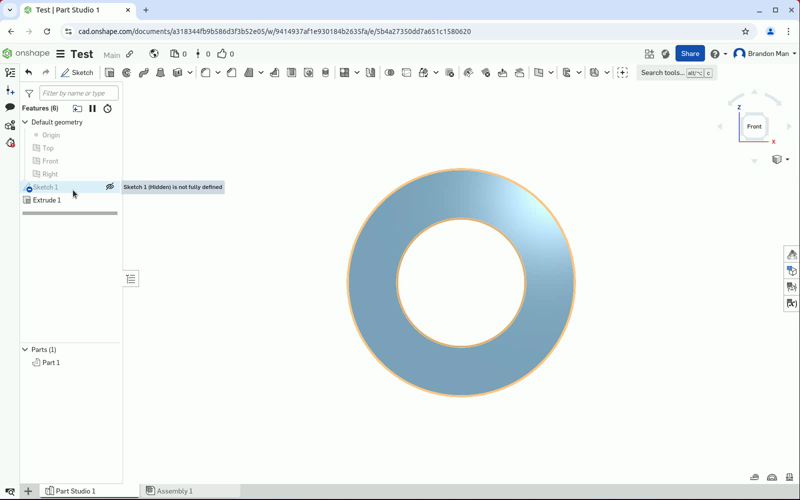
click(73, 189)
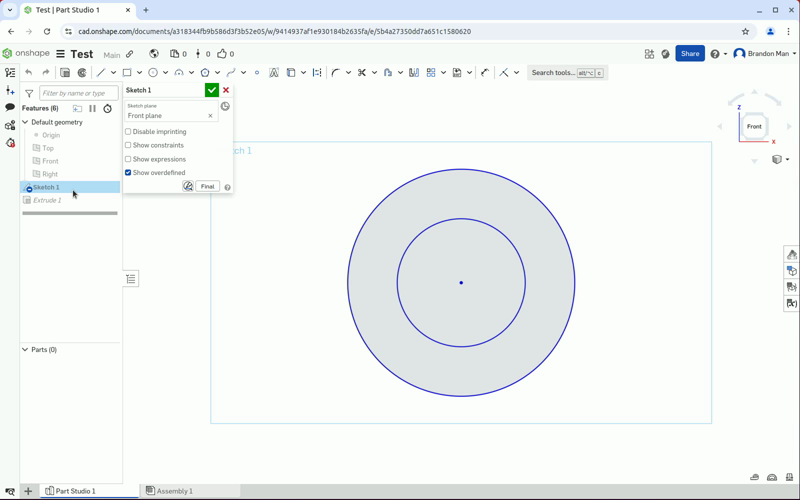
mouse_move(229, 92)
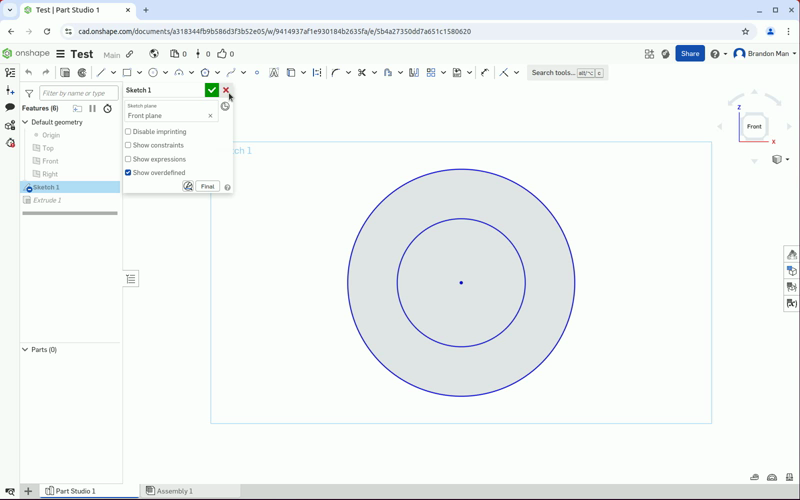
click(229, 92)
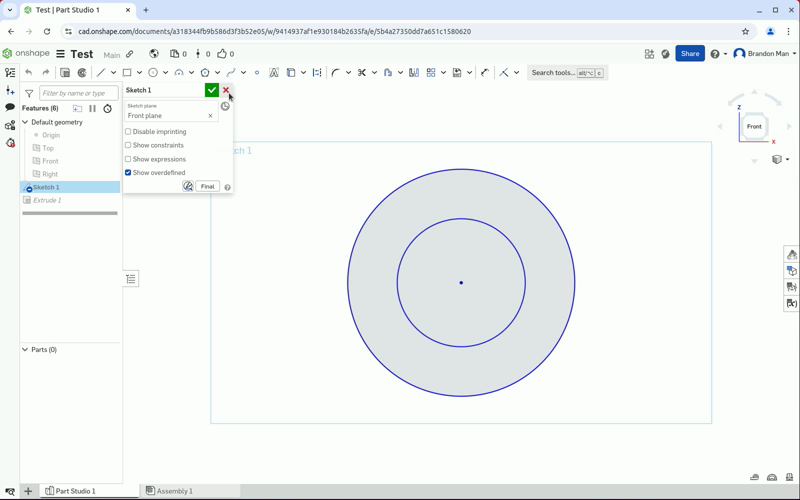
key(shift+s)
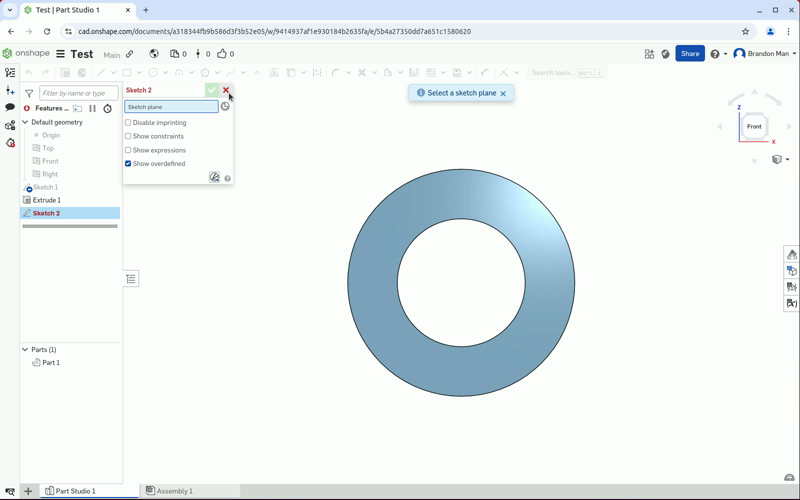
mouse_move(73, 163)
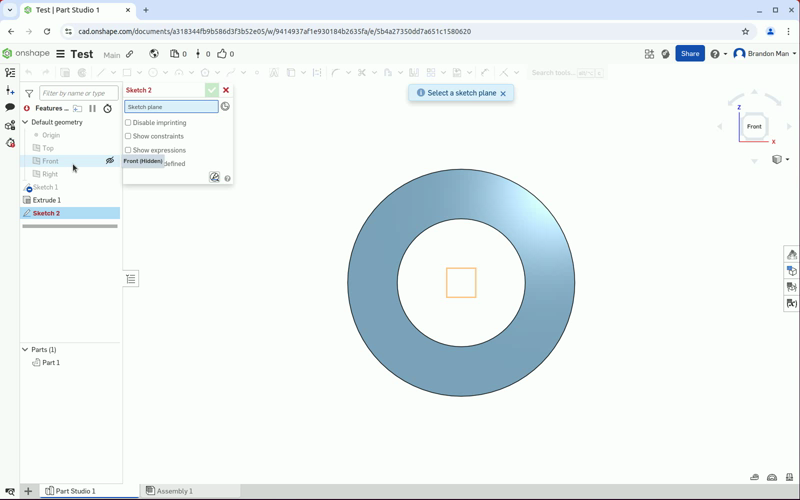
click(73, 163)
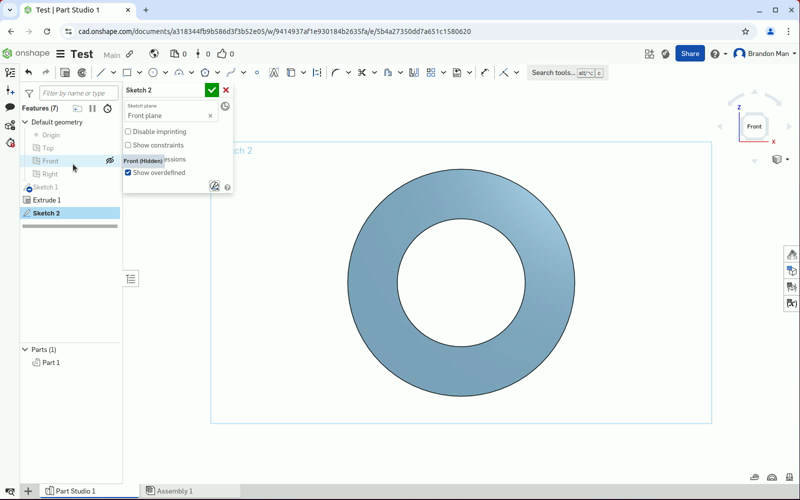
mouse_move(73, 352)
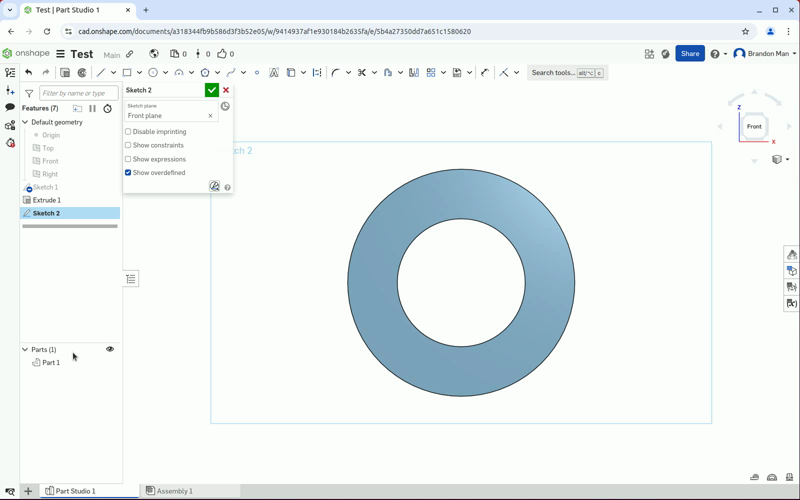
key(y)
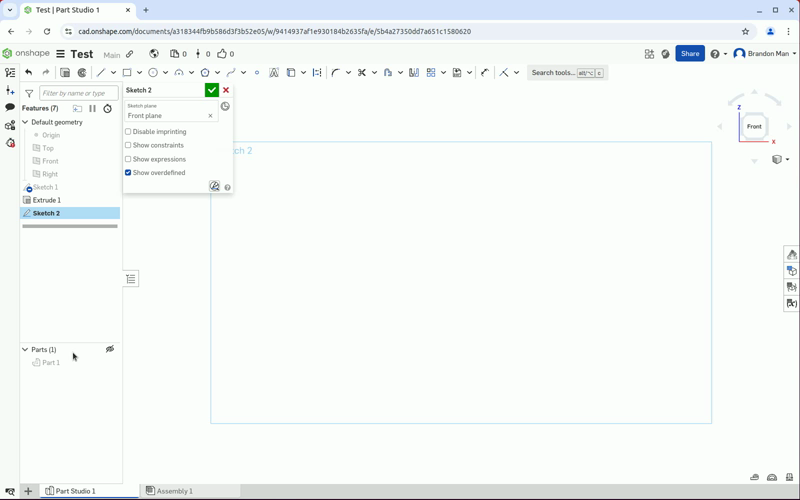
key(l)
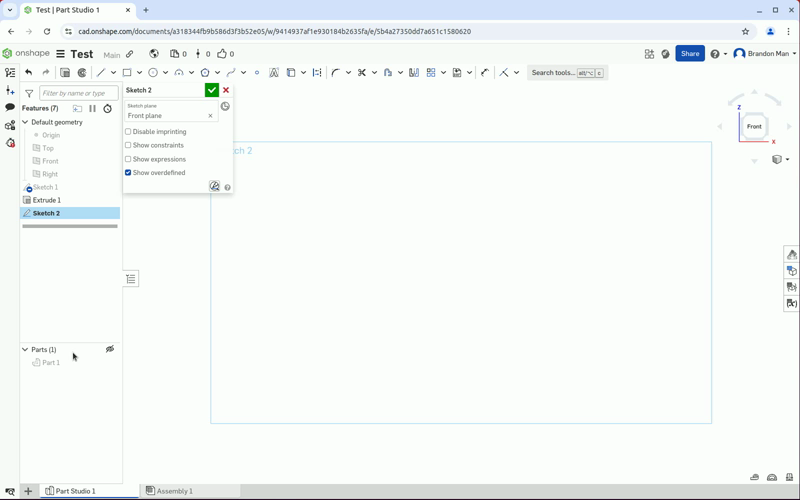
key_down(shift)
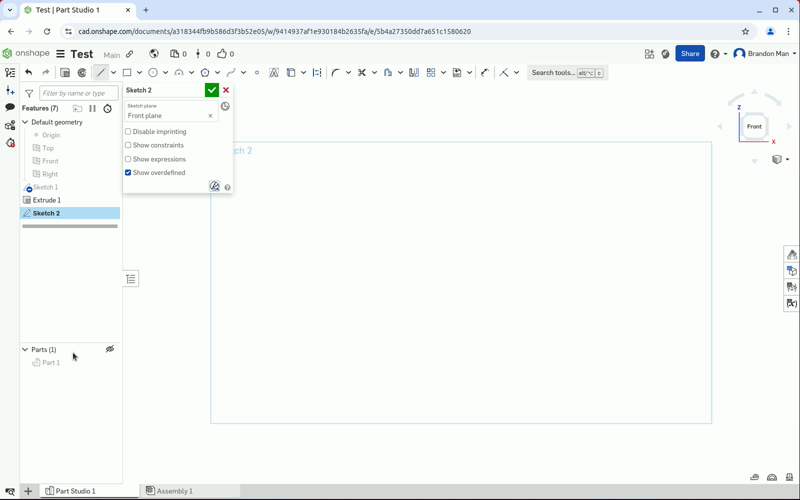
mouse_move(326, 251)
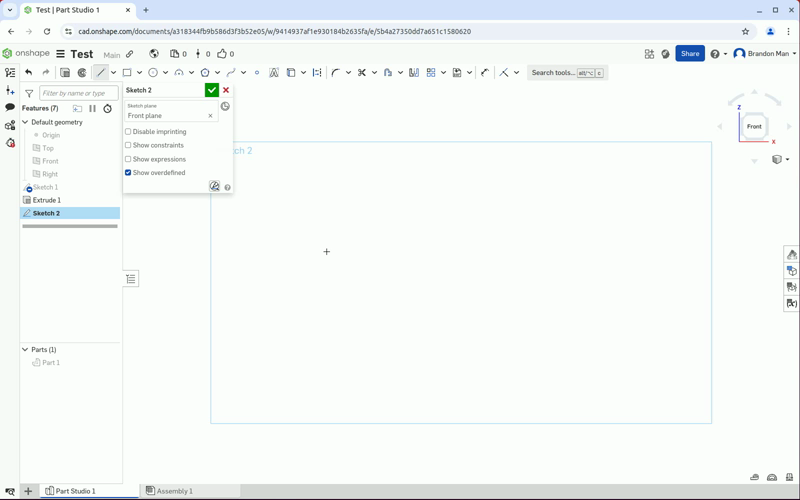
click(326, 251)
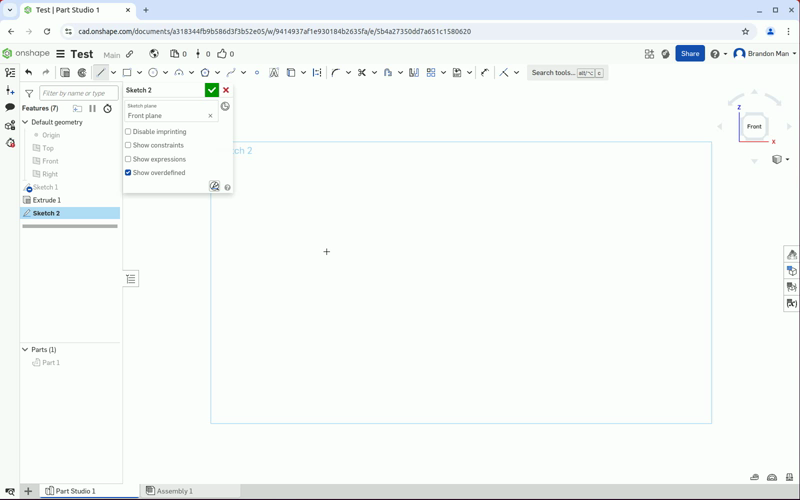
key_up(shift)
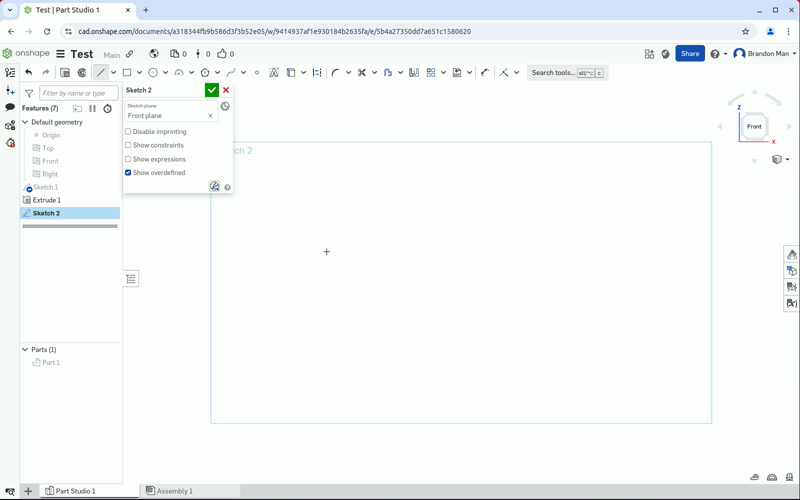
key_down(shift)
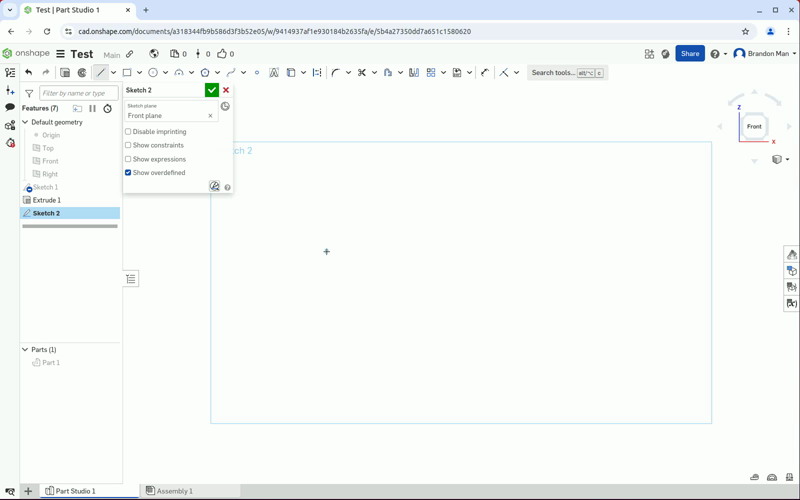
mouse_move(431, 251)
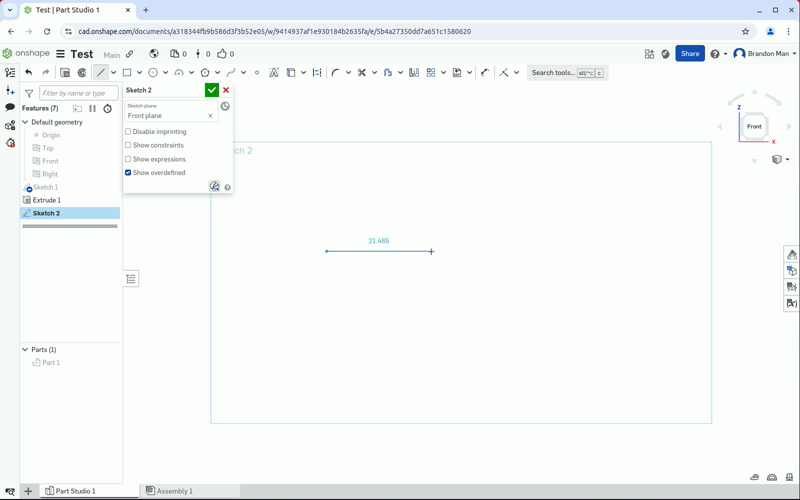
click(431, 251)
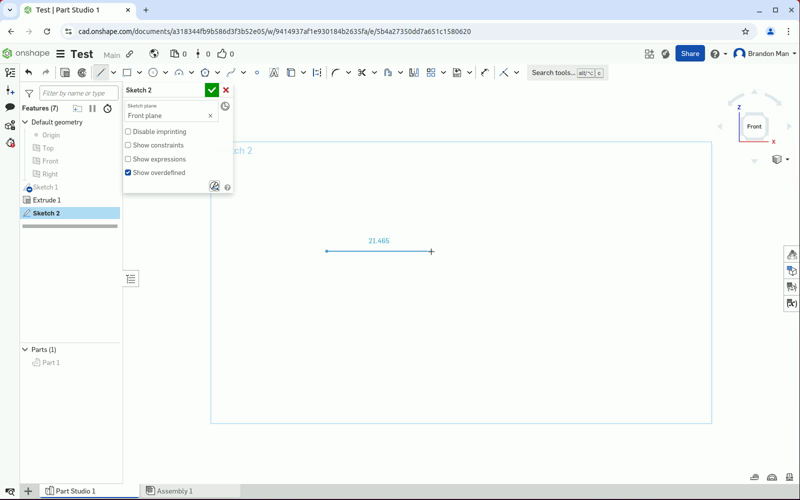
key_up(shift)
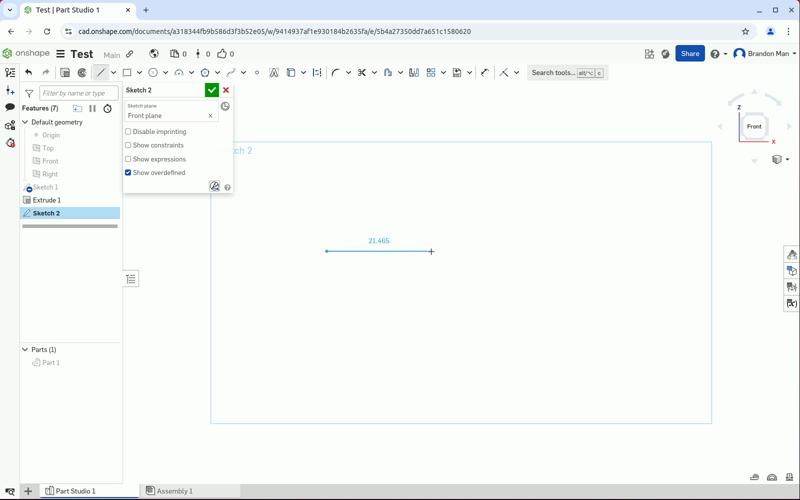
key_down(shift)
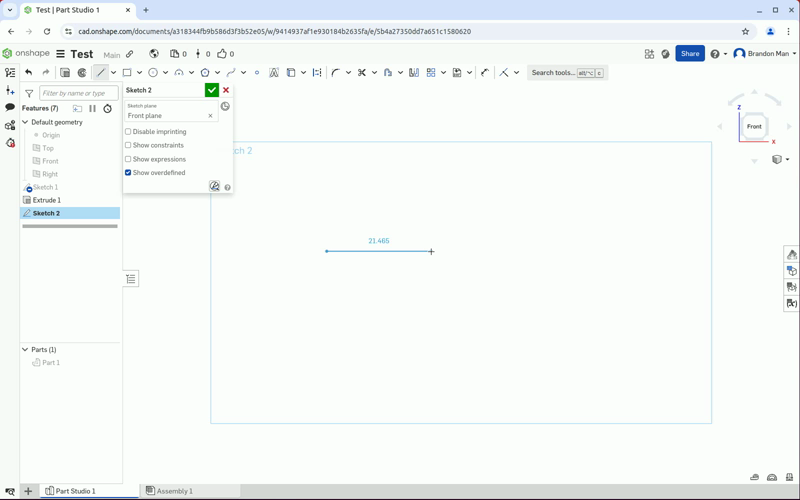
mouse_move(431, 170)
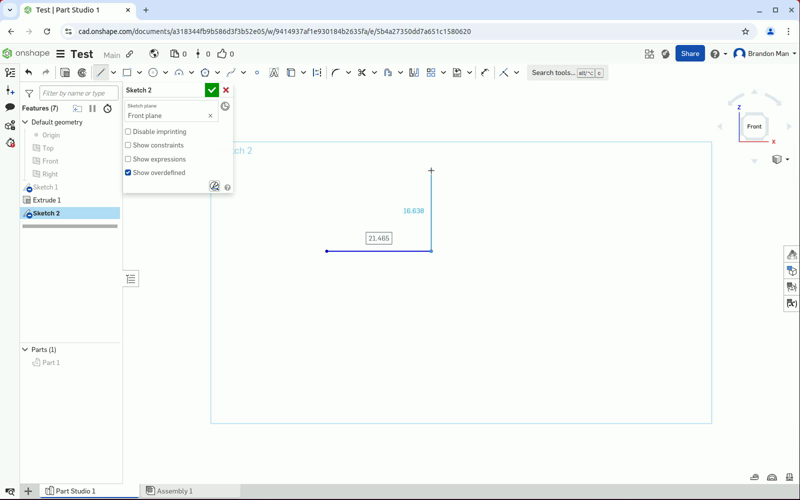
click(431, 170)
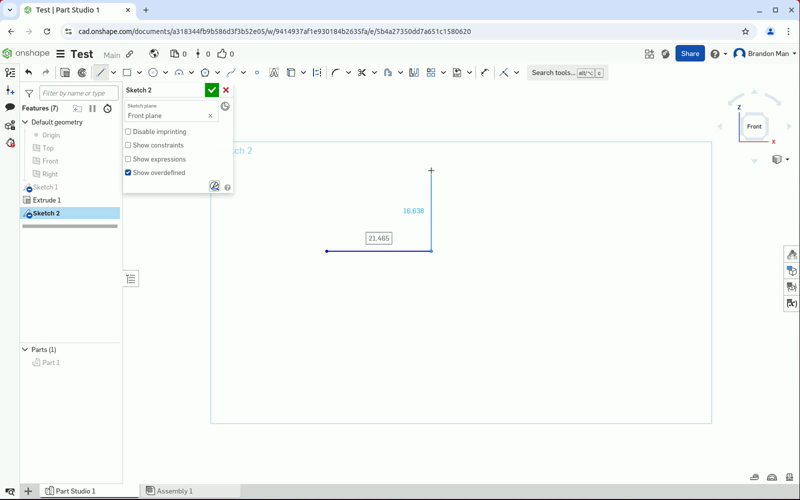
key_up(shift)
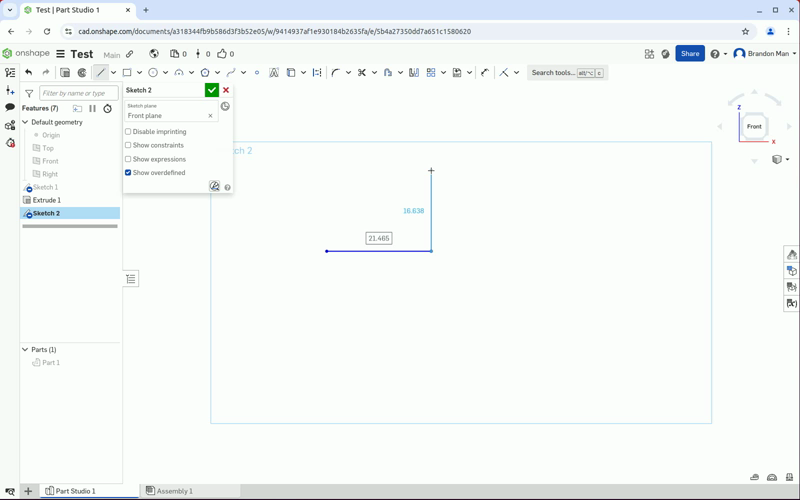
key_down(shift)
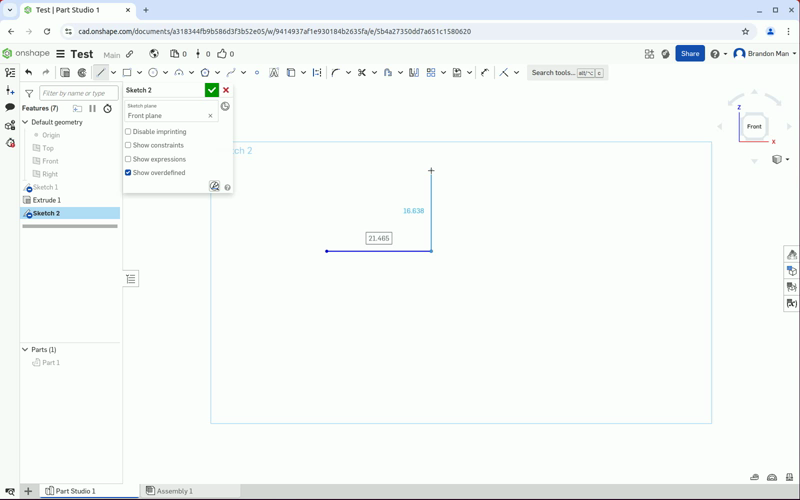
mouse_move(326, 170)
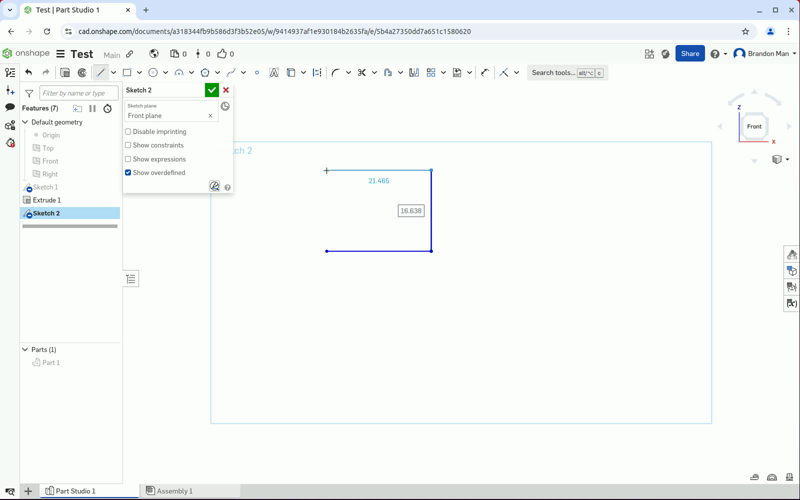
click(326, 170)
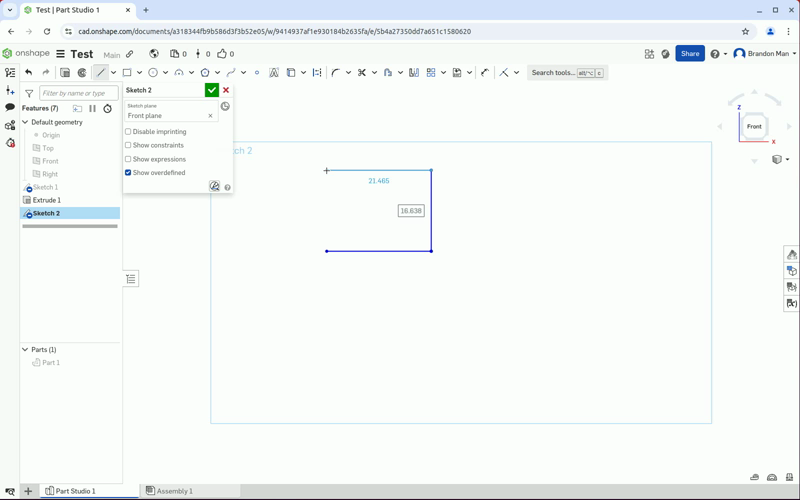
key_up(shift)
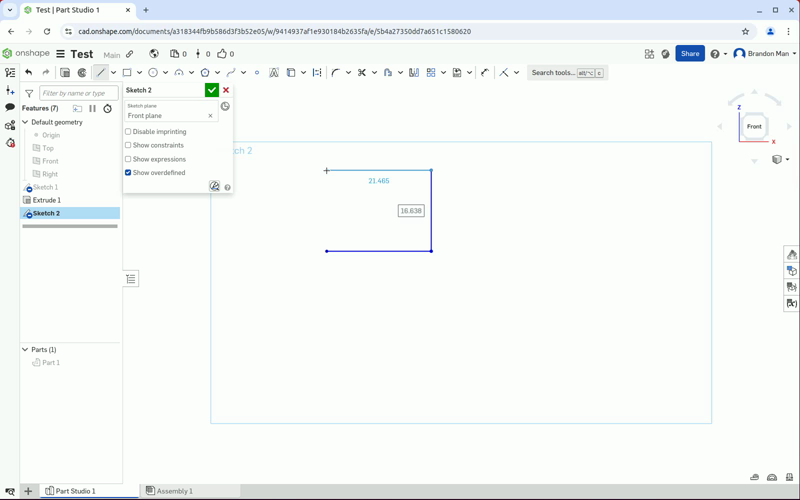
key_down(shift)
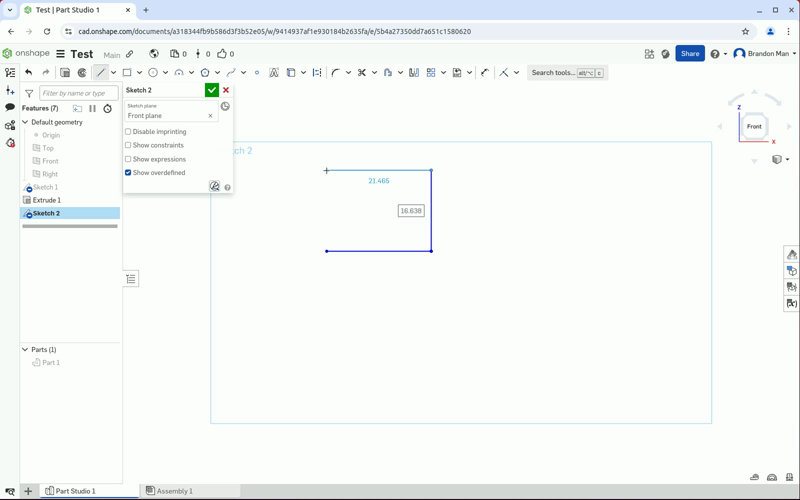
mouse_move(326, 251)
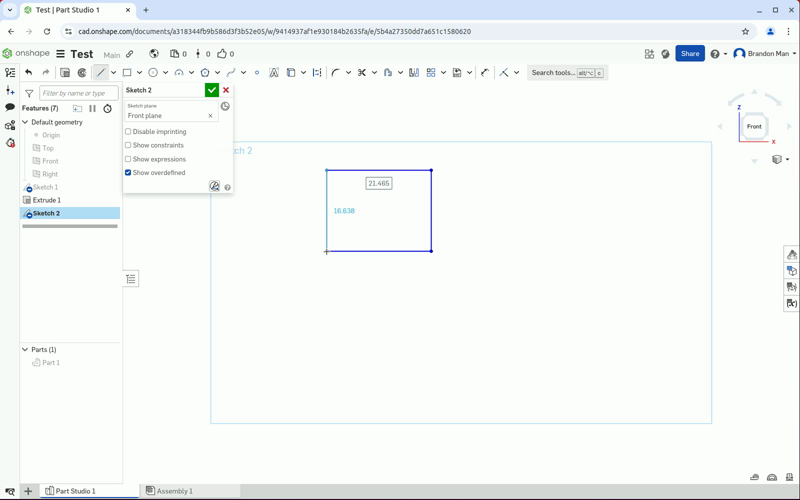
key_up(shift)
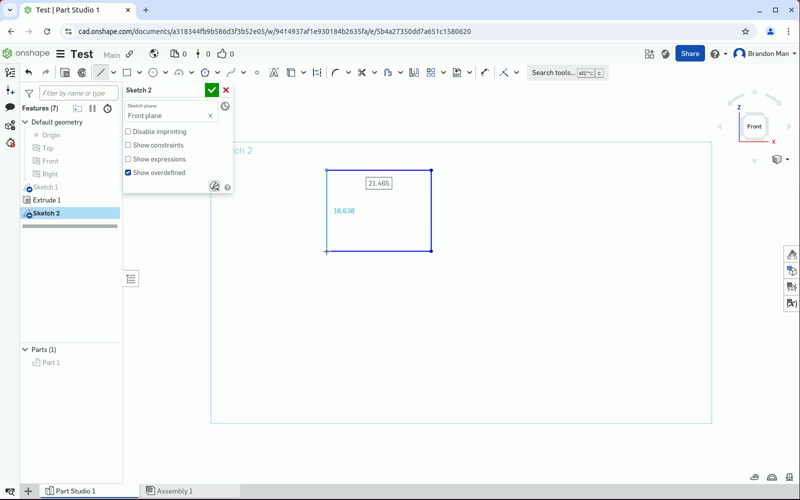
click(326, 251)
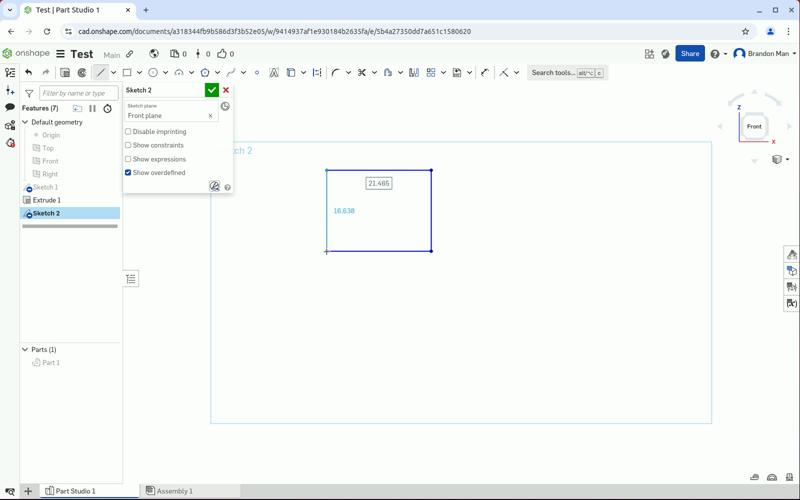
key(esc)
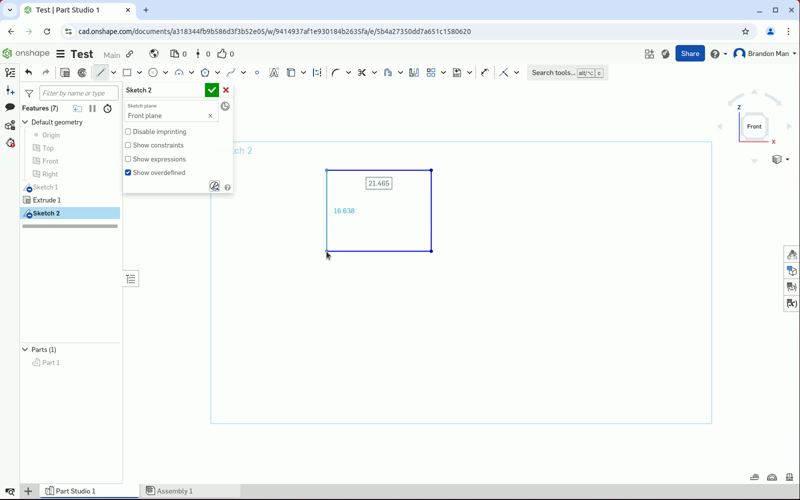
mouse_move(341, 220)
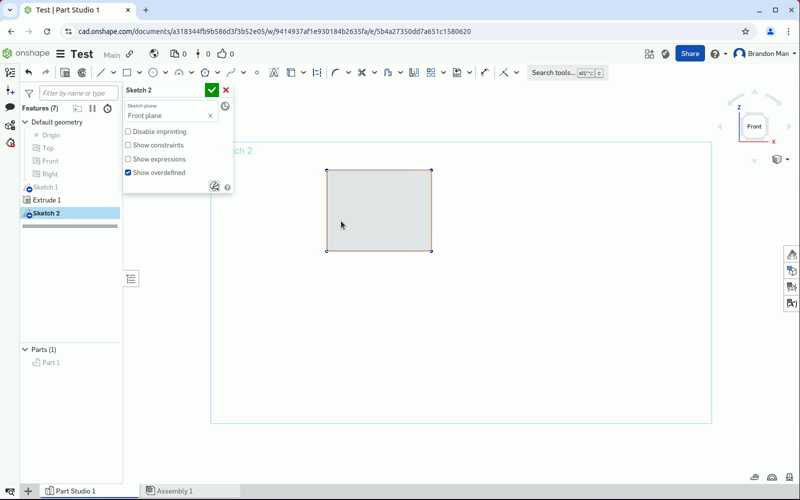
click(341, 220)
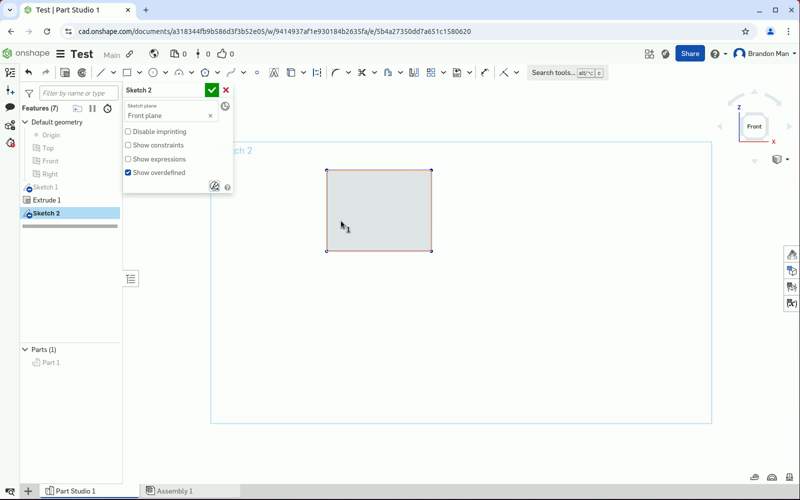
mouse_move(73, 352)
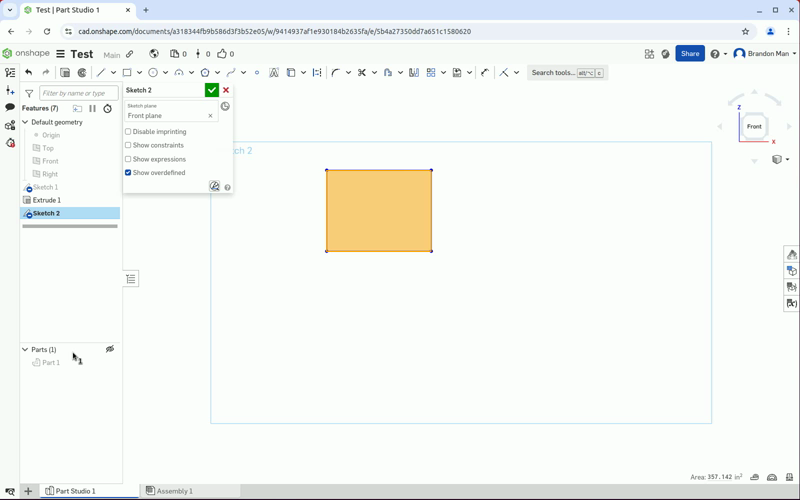
key(shift+y)
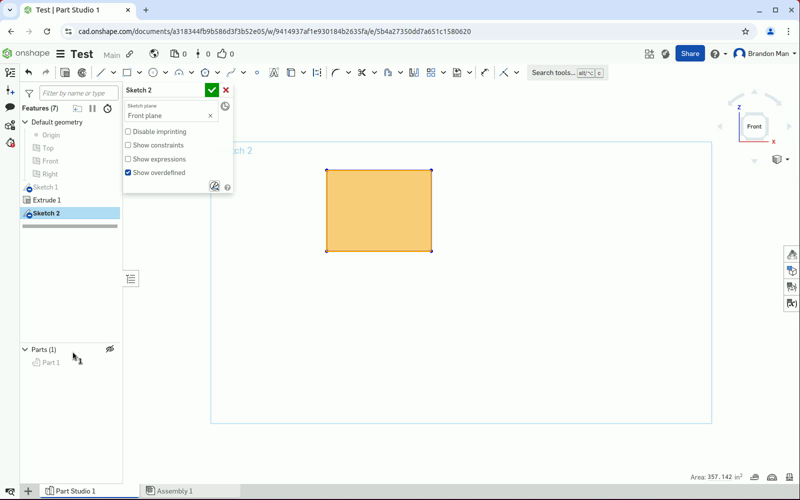
key(shift+e)
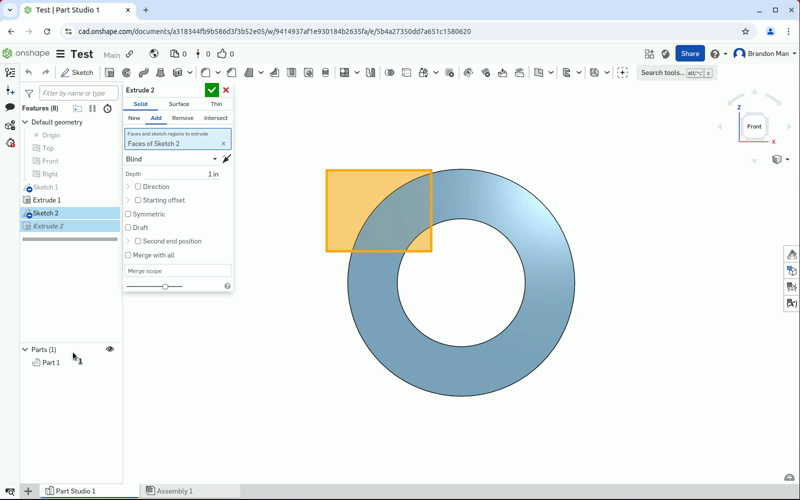
mouse_move(143, 106)
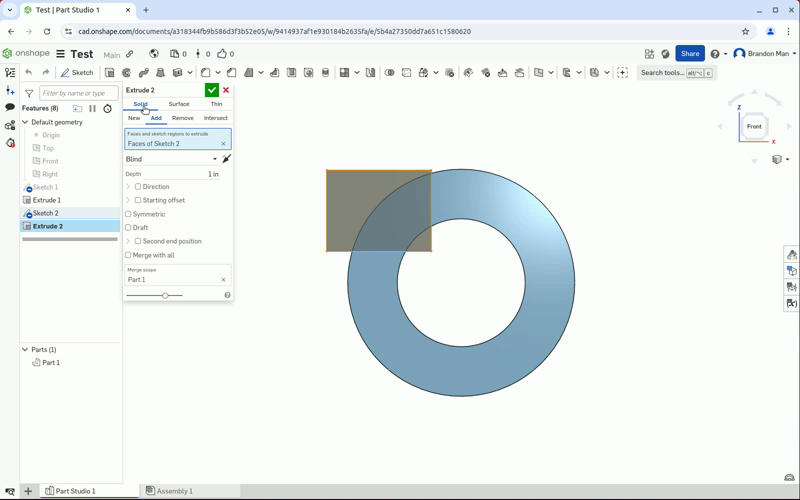
click(143, 106)
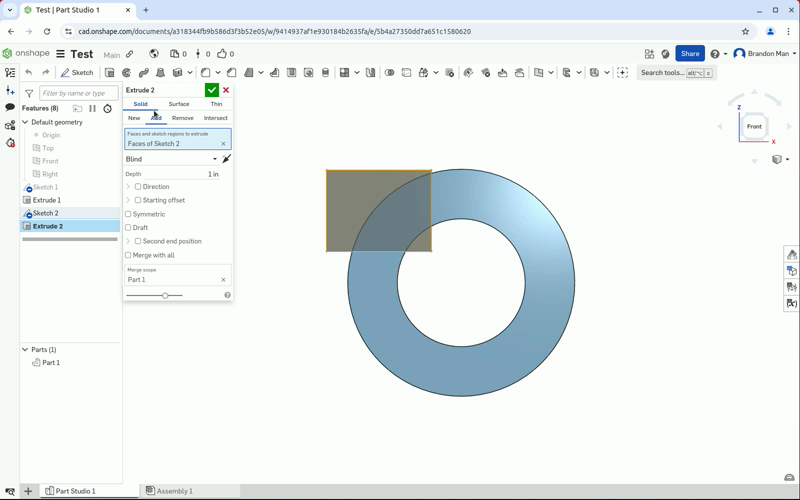
mouse_move(186, 120)
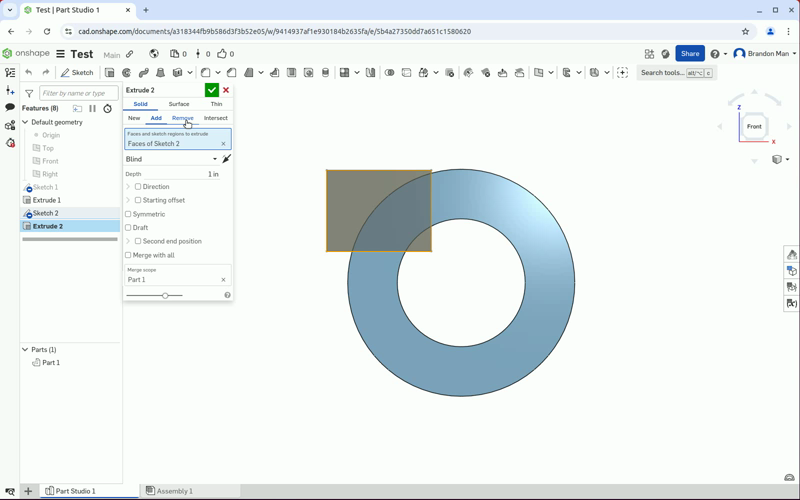
click(186, 120)
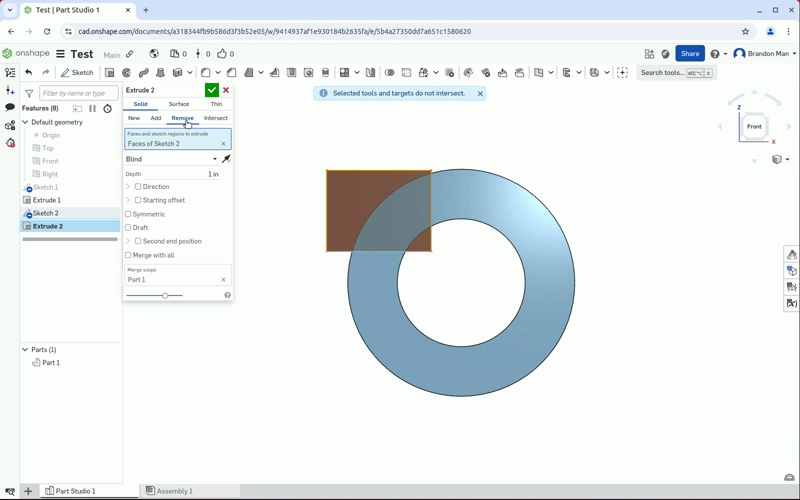
key(tab, 4)
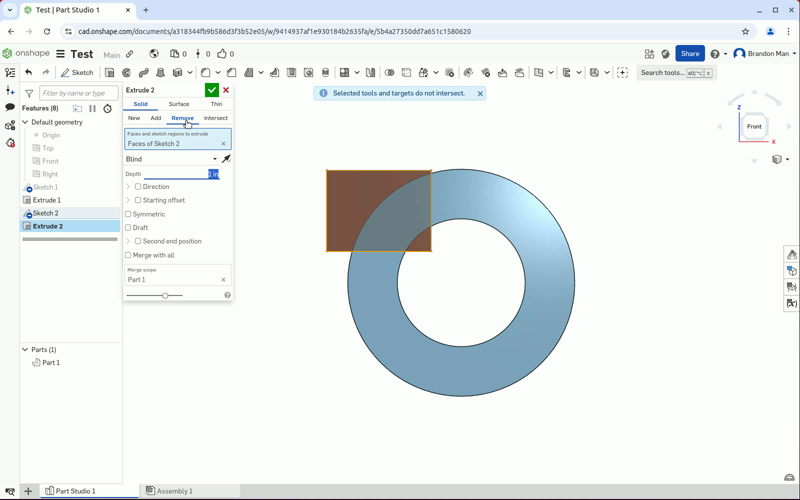
text(-13.239)
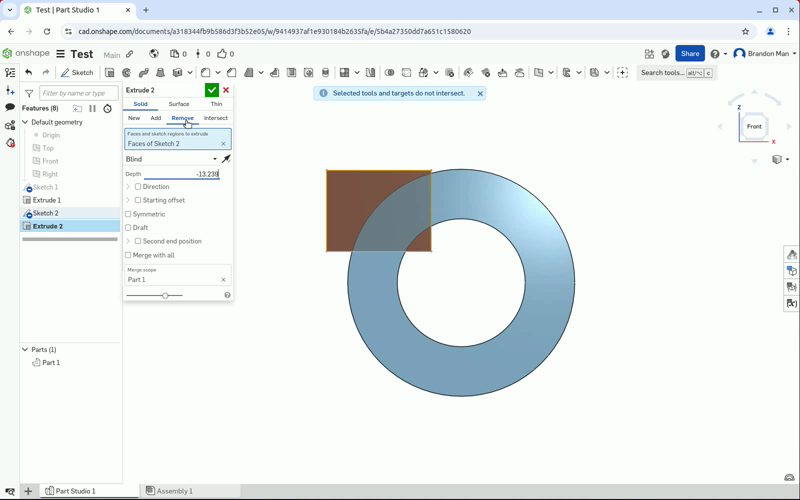
key(tab, 6)
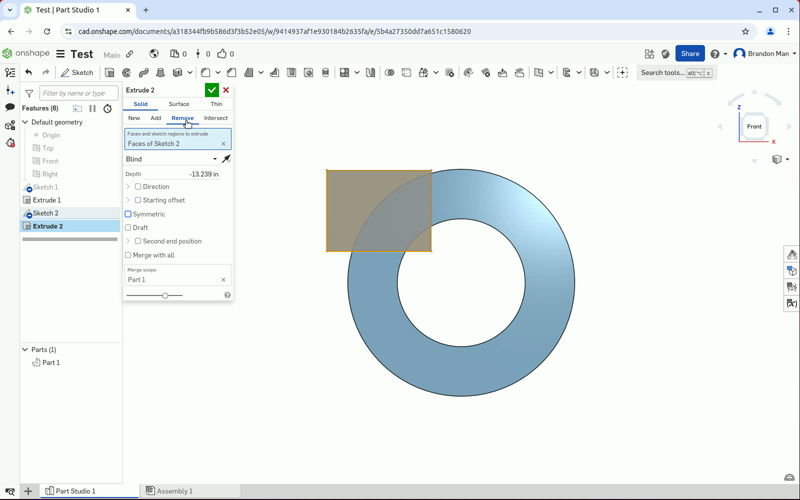
key(space)
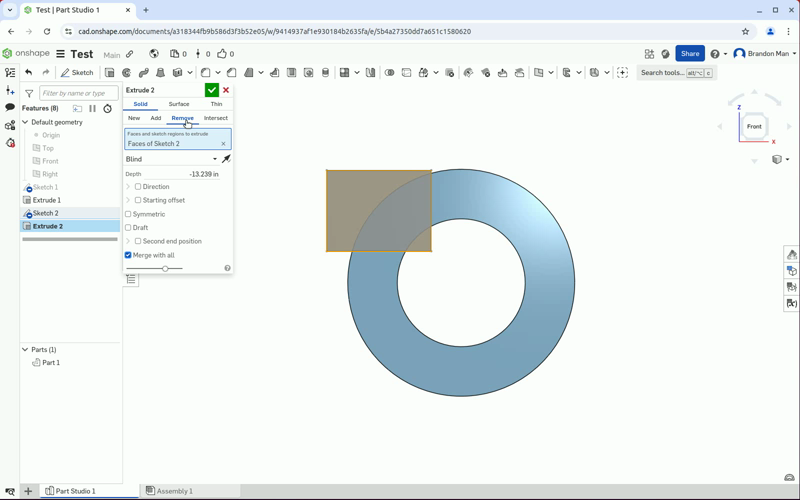
key(enter)
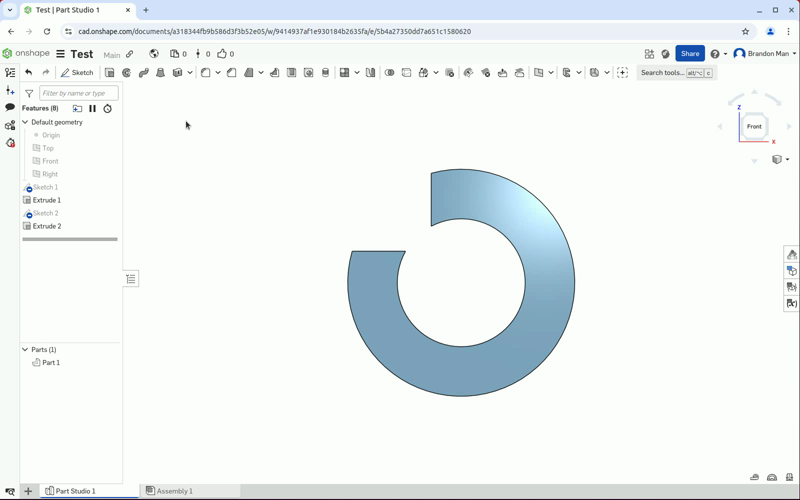
key(shift+h)
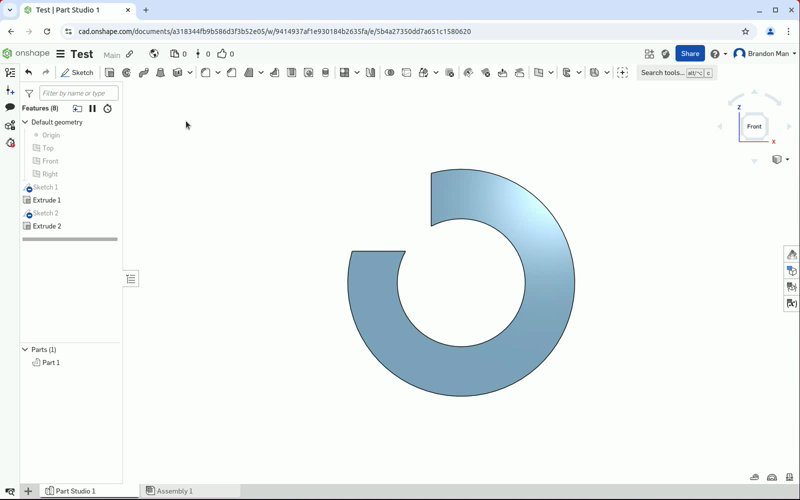
key(shift+h)
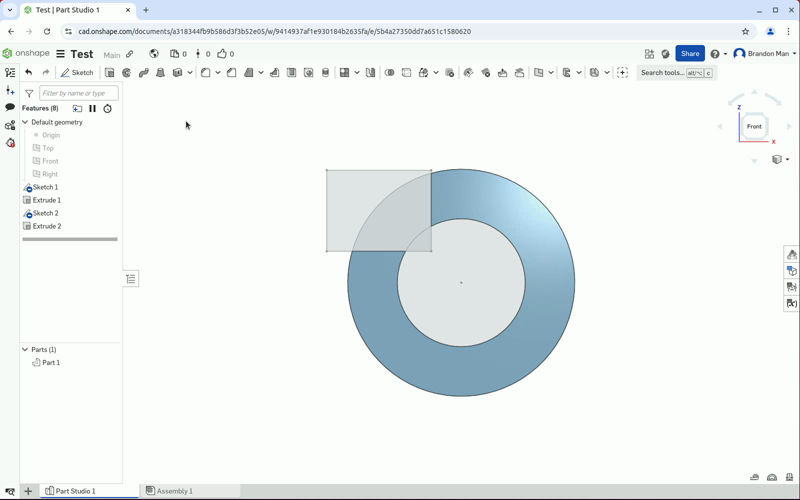
key(shift+7)
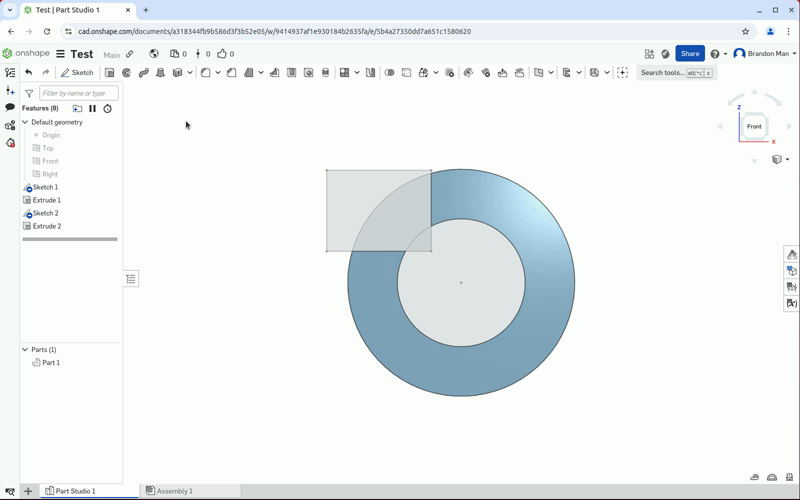
key(left, 2)
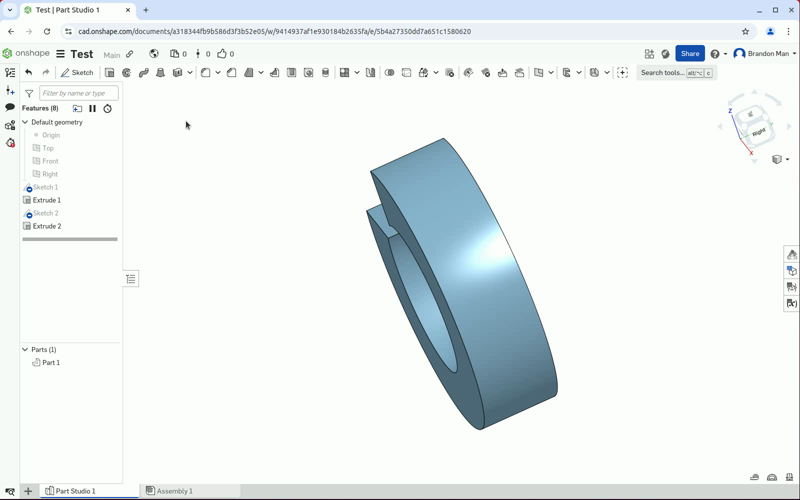
key(down, 2)
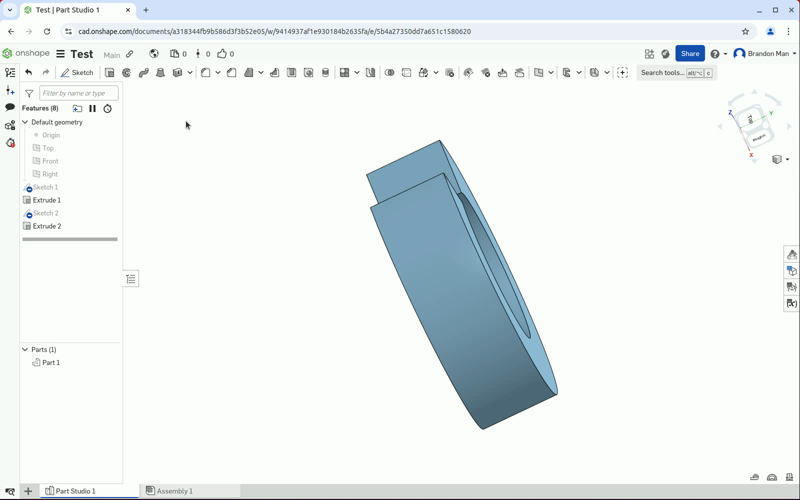
key(up, 2)
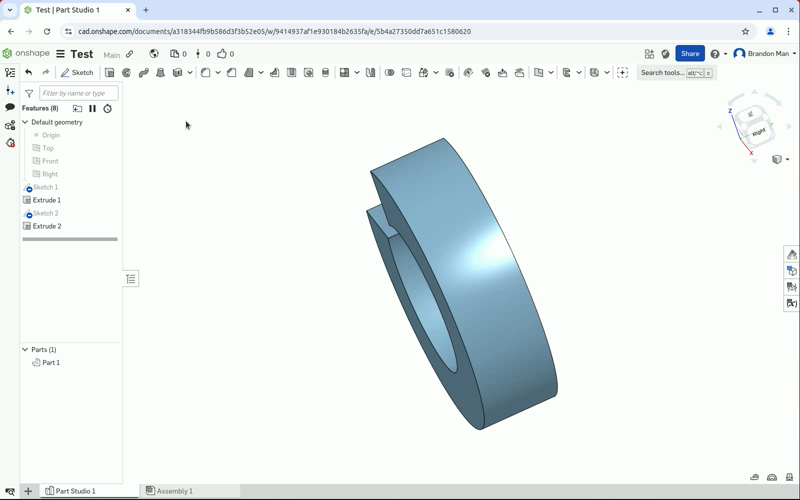
key(right, 2)
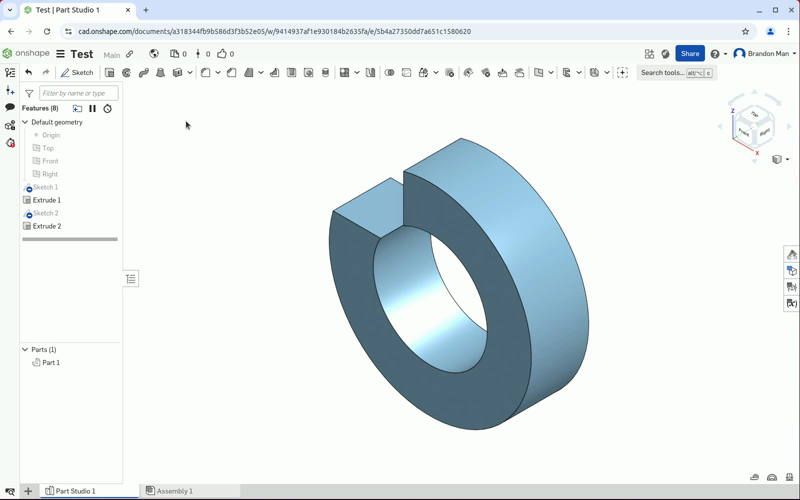
mouse_move(73, 189)
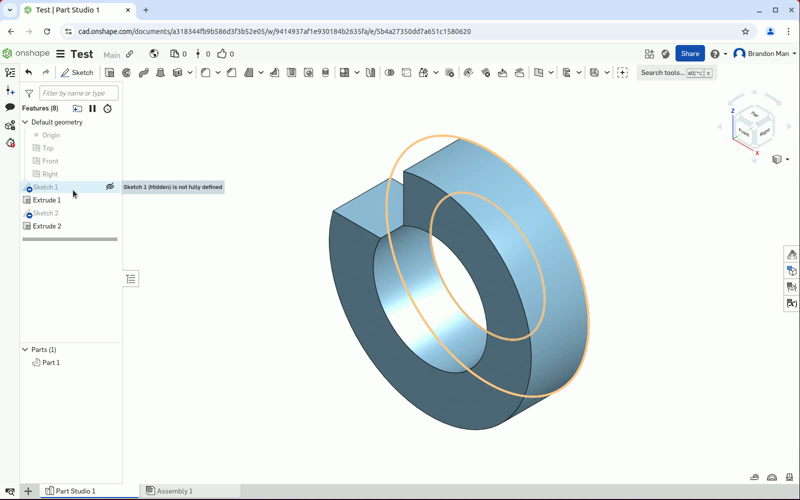
click(73, 189)